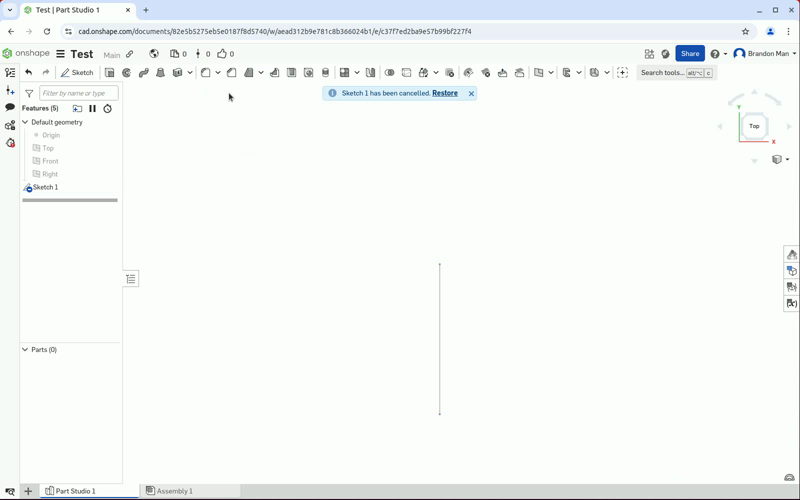
key(shift+h)
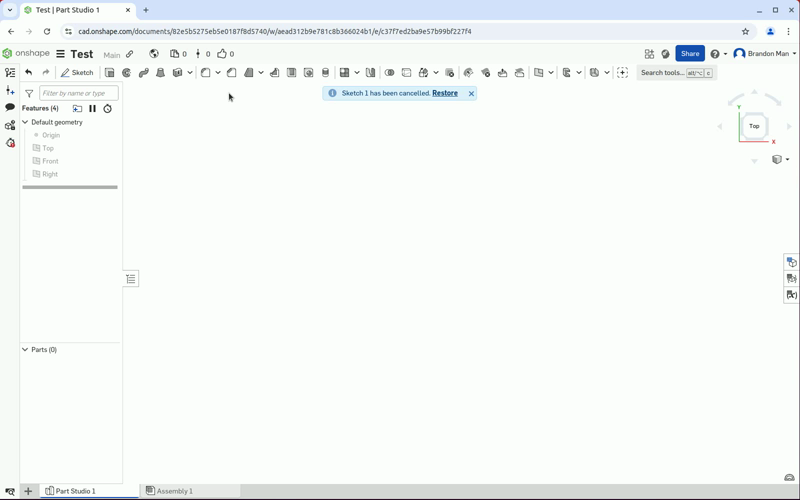
key(shift+s)
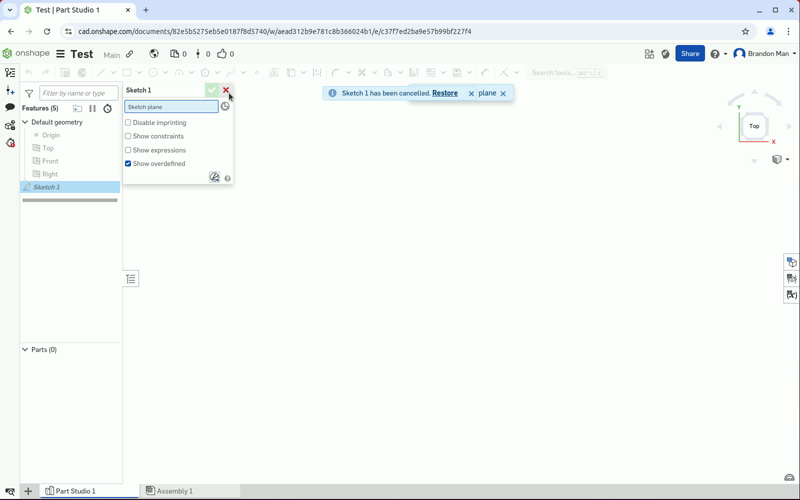
mouse_move(73, 150)
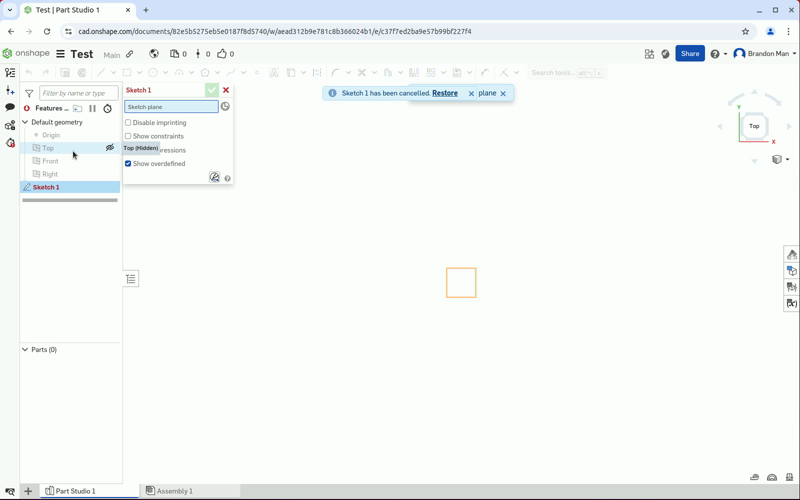
click(73, 150)
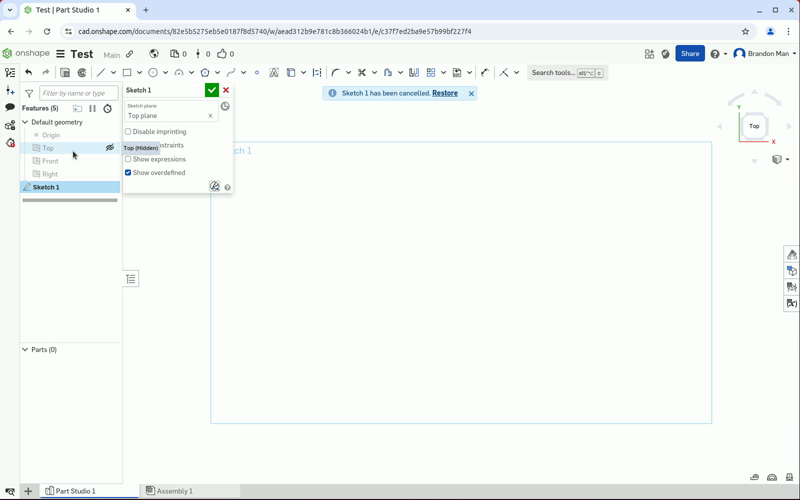
mouse_move(73, 352)
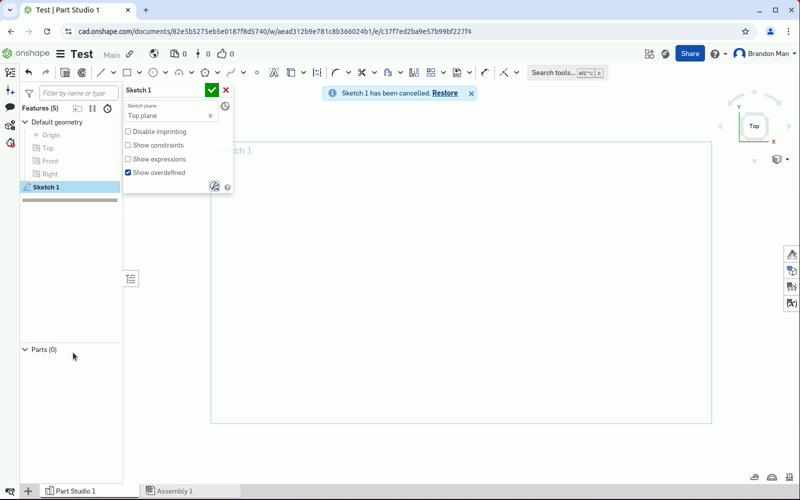
key(y)
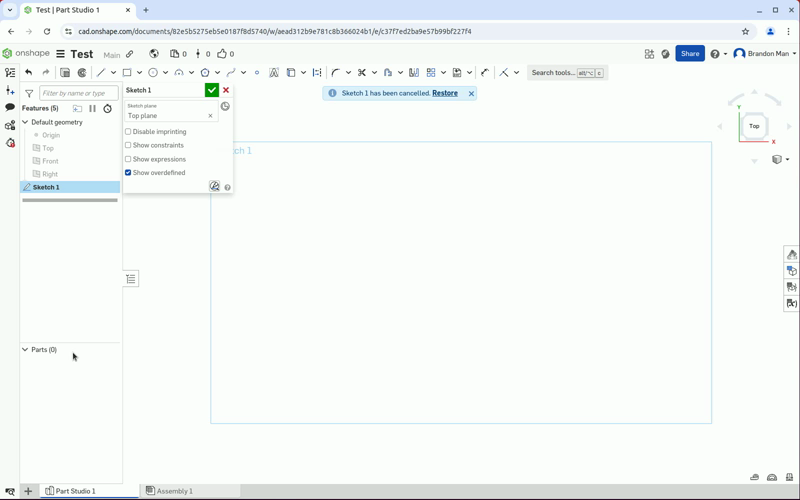
key(l)
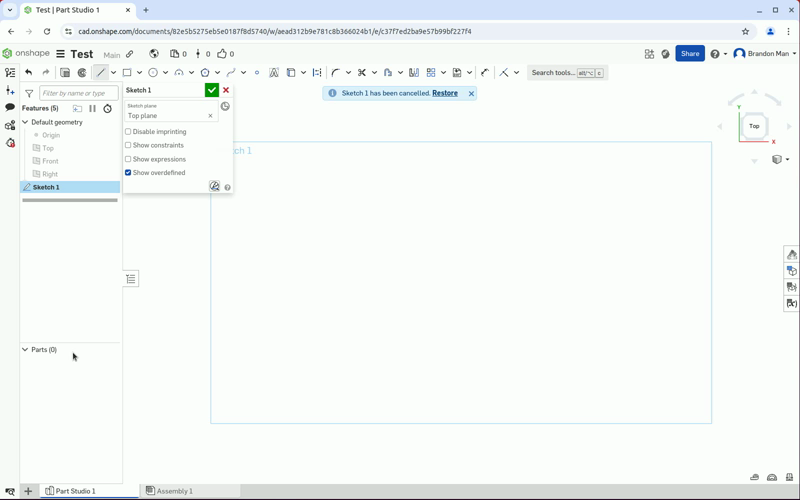
key_down(shift)
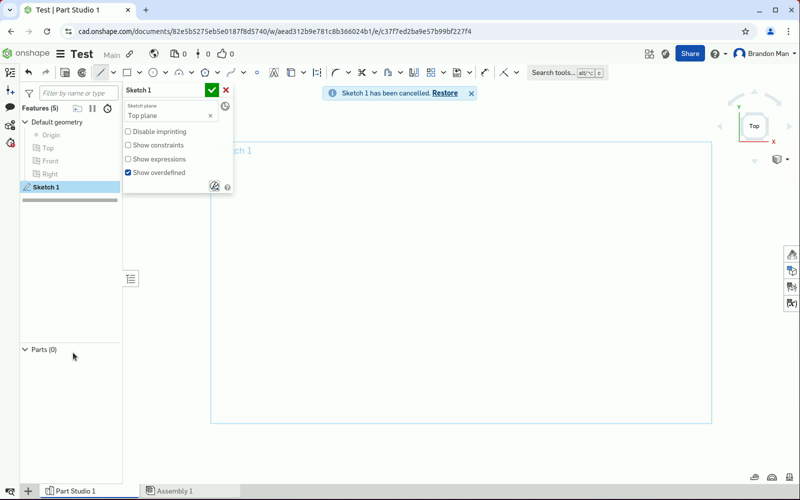
mouse_move(348, 294)
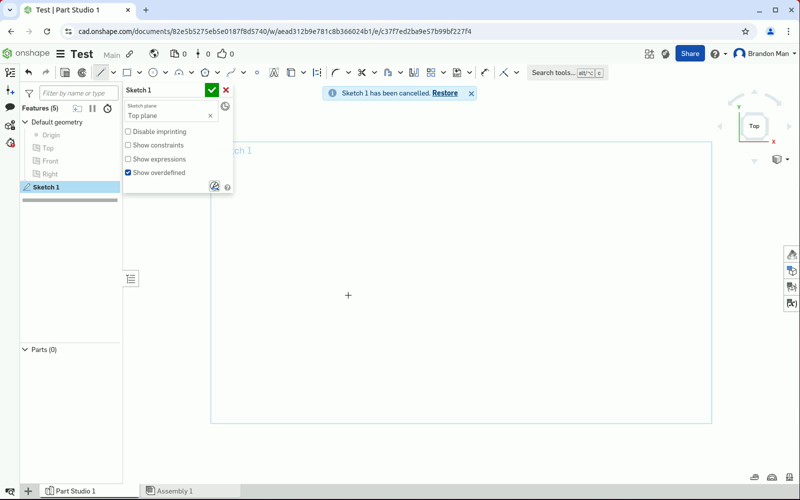
click(348, 294)
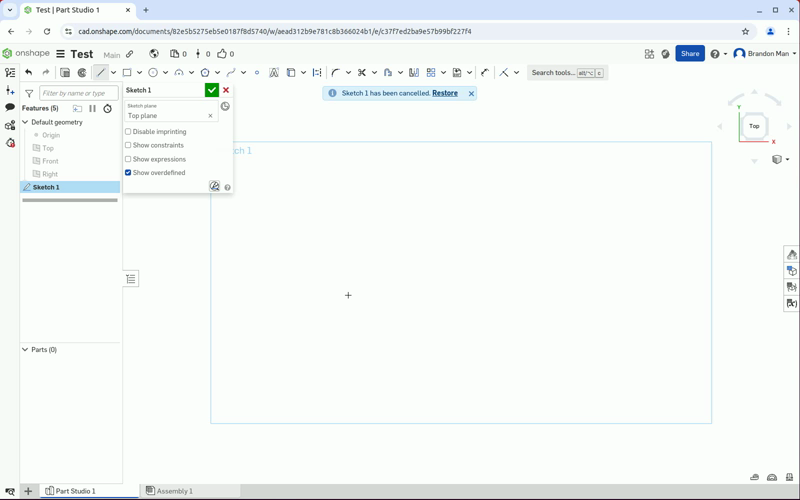
key_up(shift)
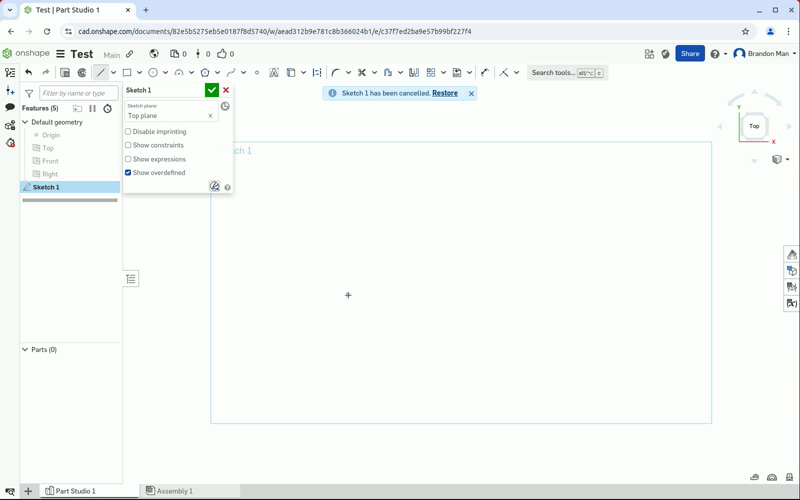
key_down(shift)
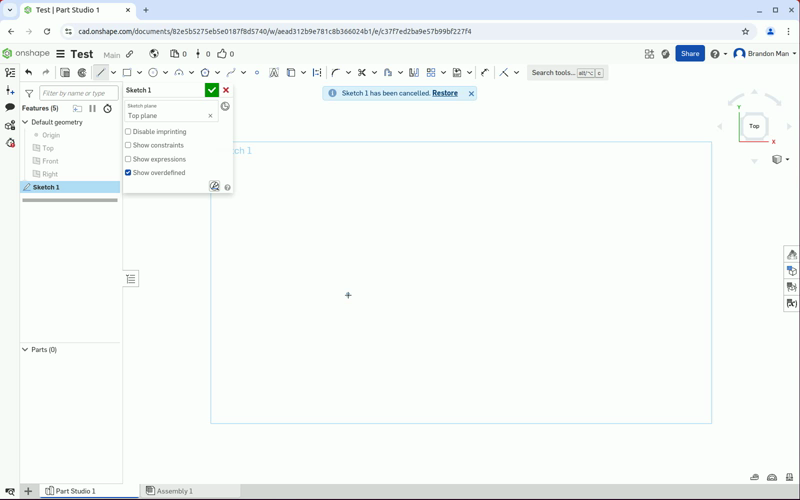
mouse_move(378, 294)
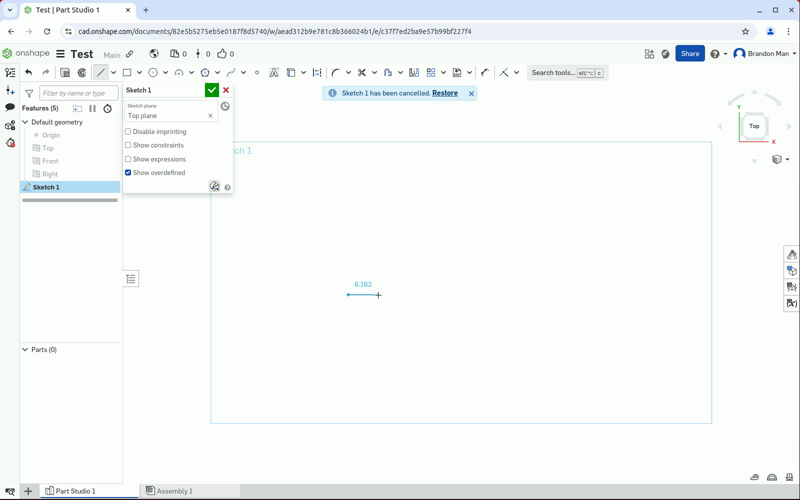
mouse_move(404, 294)
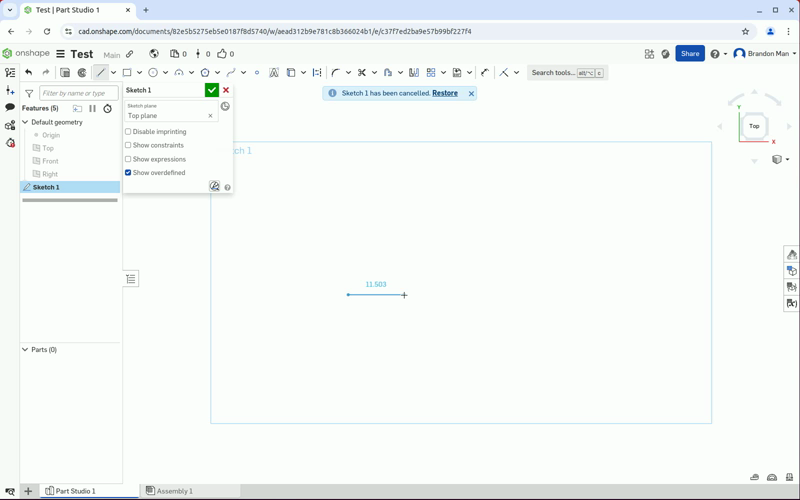
click(404, 294)
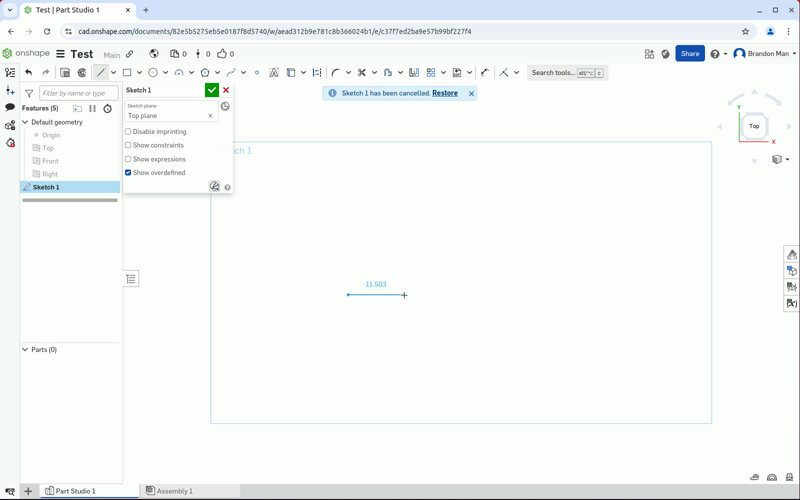
key_up(shift)
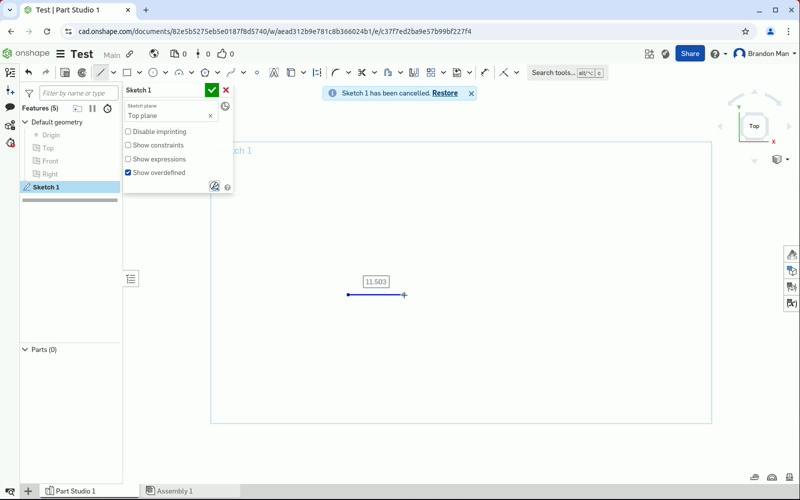
key_down(shift)
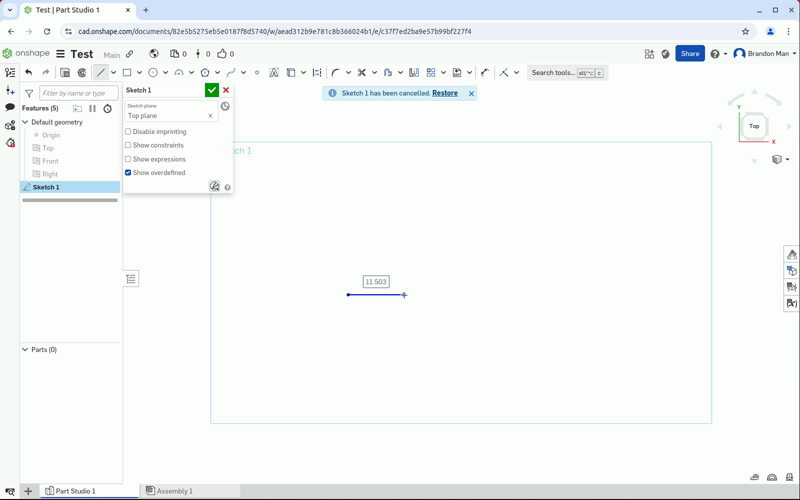
mouse_move(434, 294)
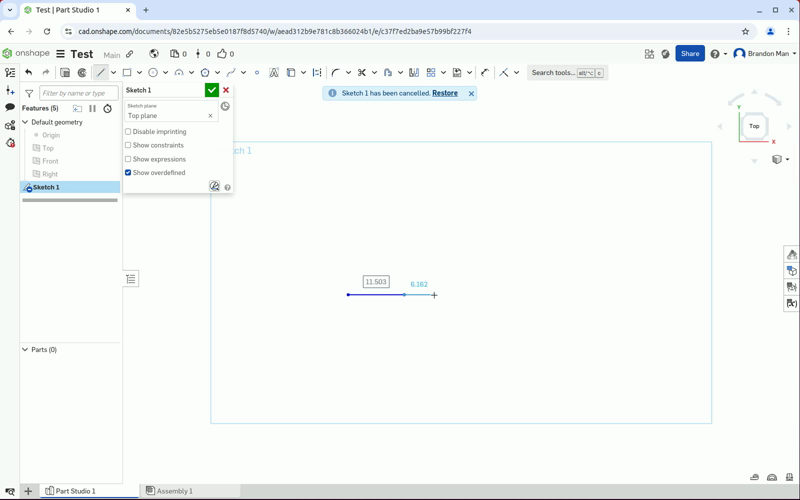
mouse_move(404, 243)
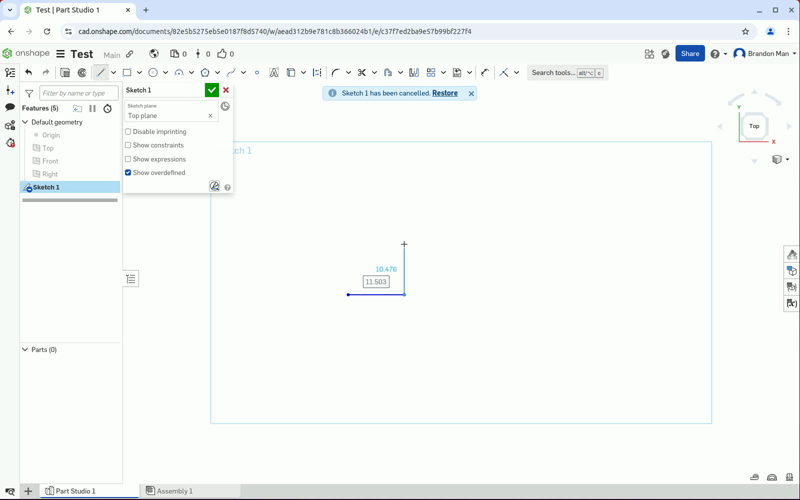
click(404, 243)
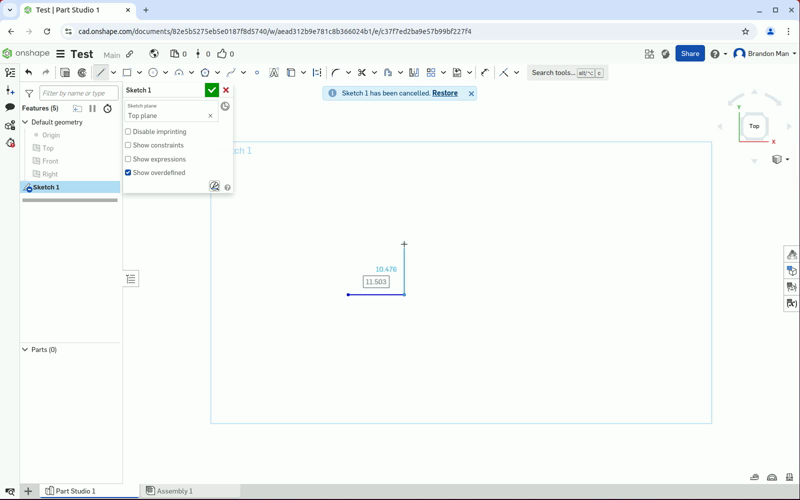
key_up(shift)
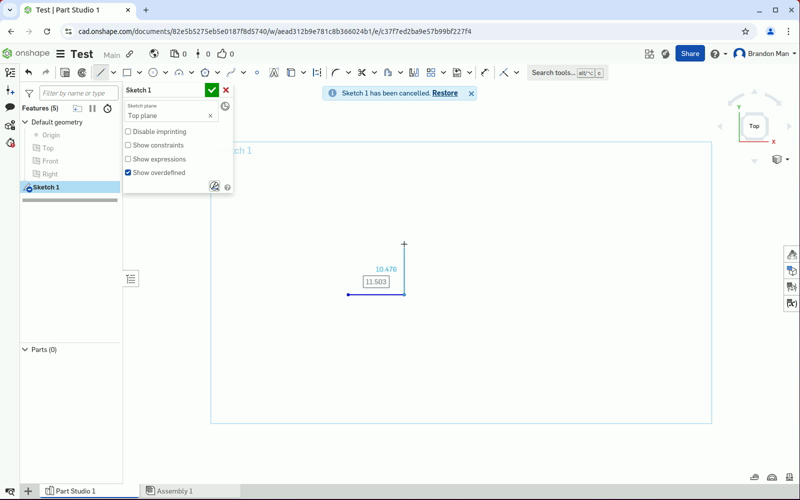
key_down(shift)
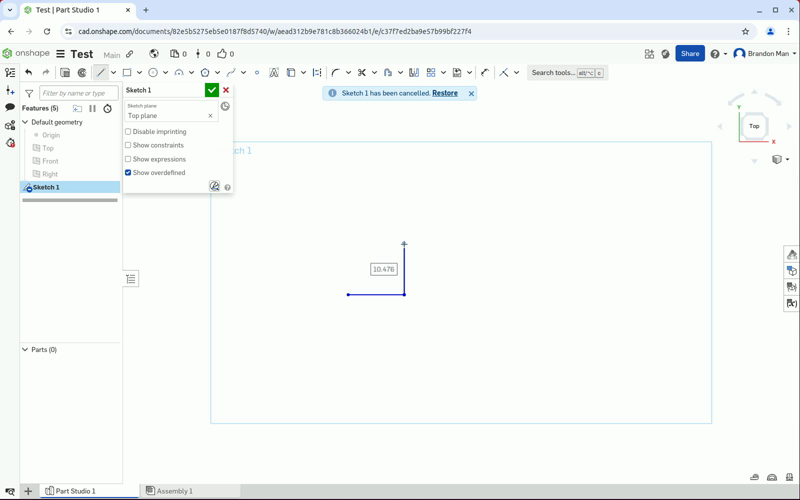
mouse_move(434, 243)
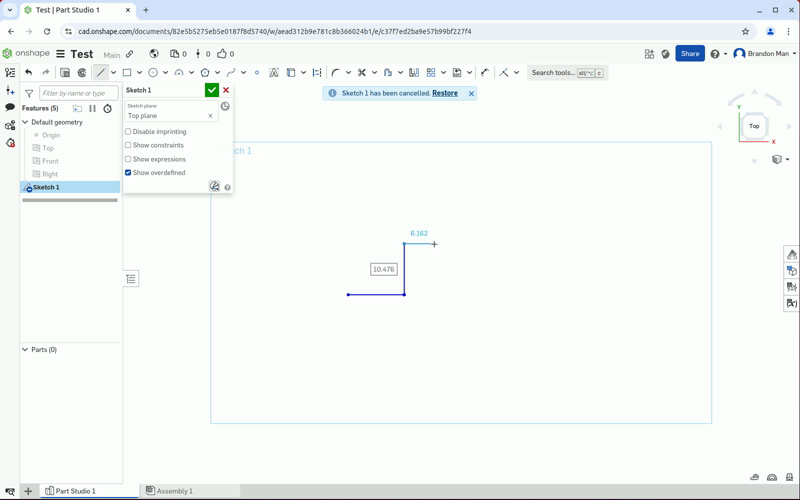
mouse_move(348, 243)
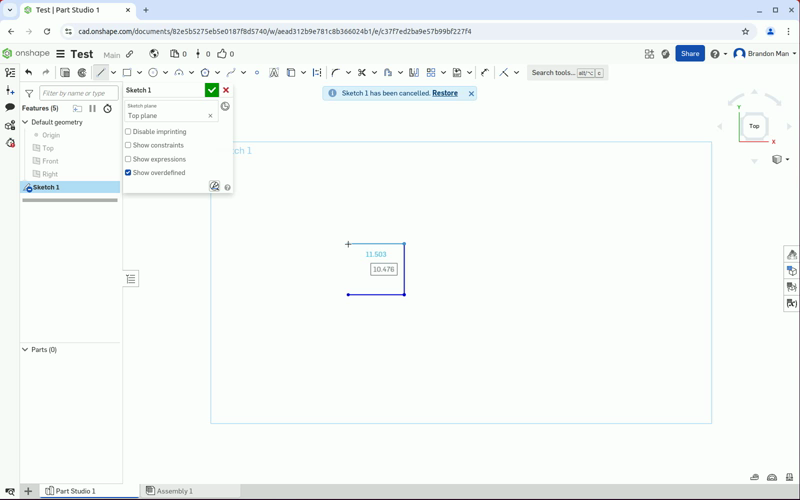
click(348, 243)
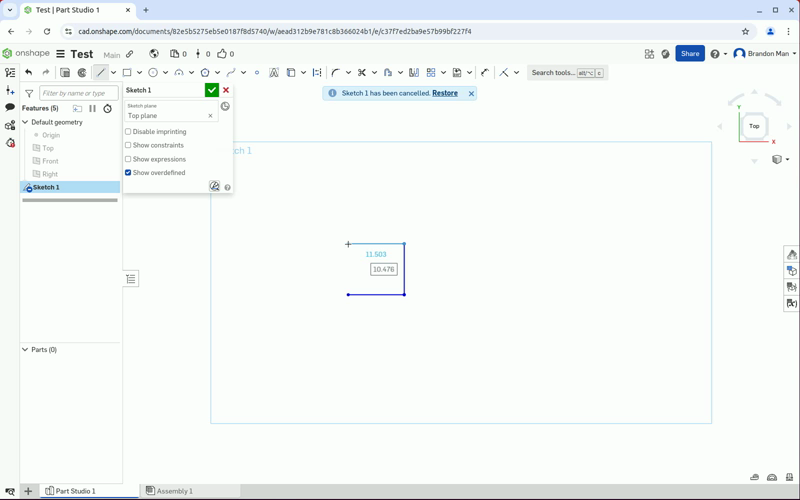
key_up(shift)
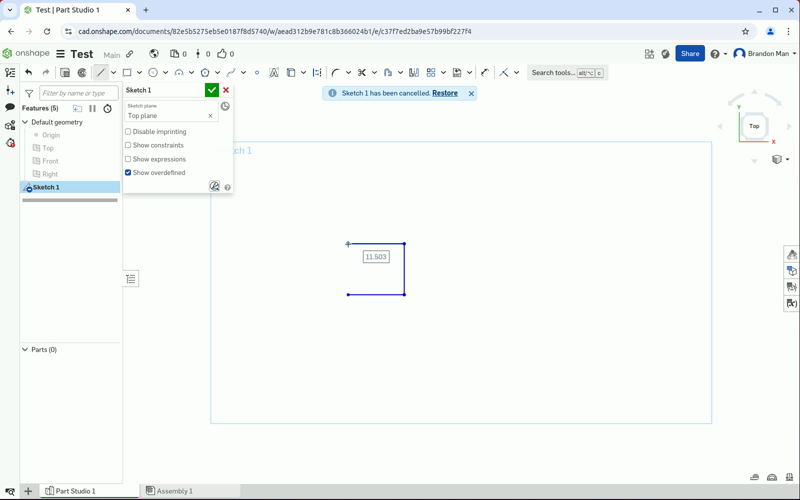
mouse_move(378, 243)
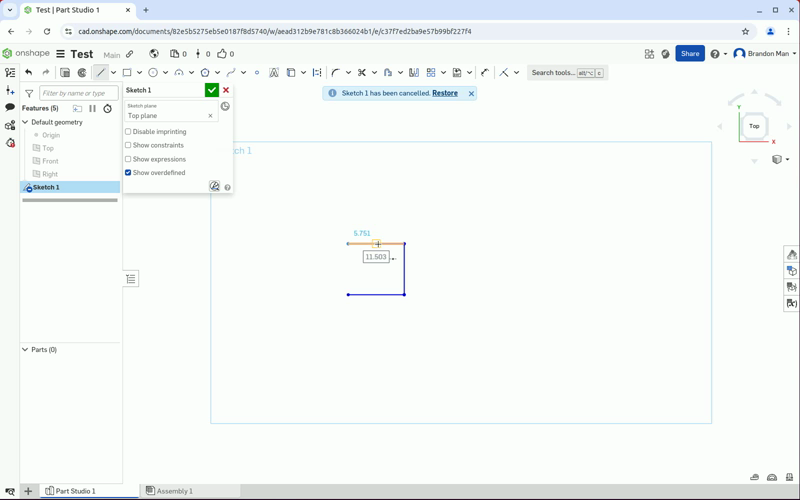
key_down(shift)
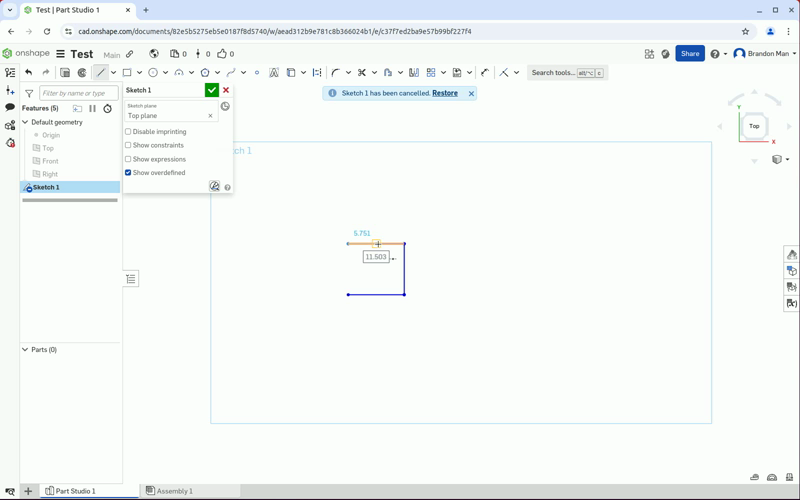
mouse_move(348, 294)
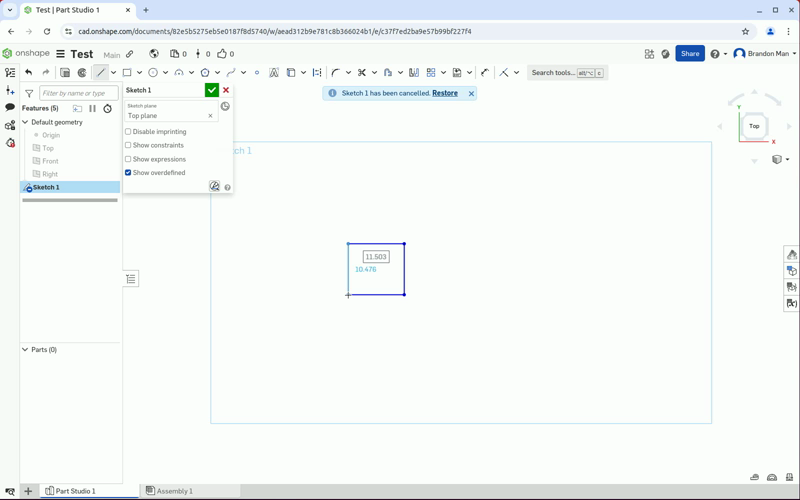
key_up(shift)
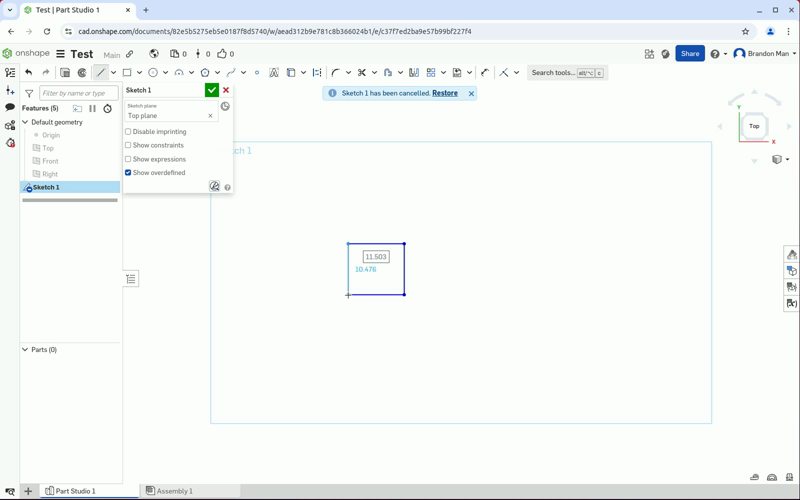
click(348, 294)
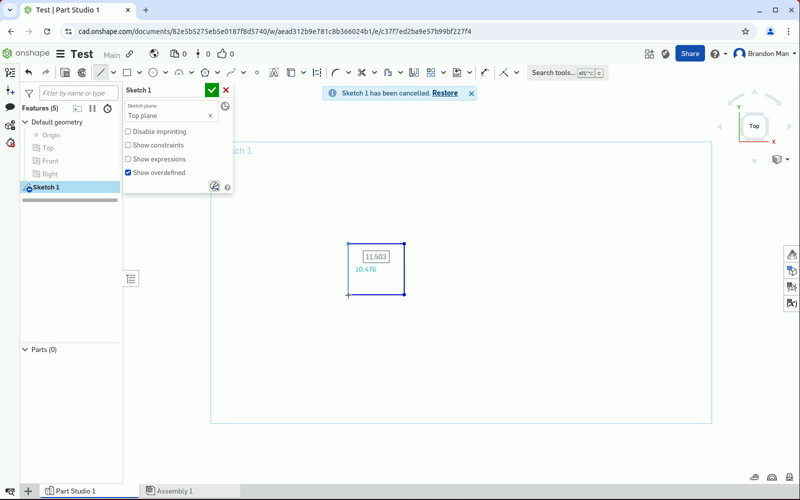
key(esc)
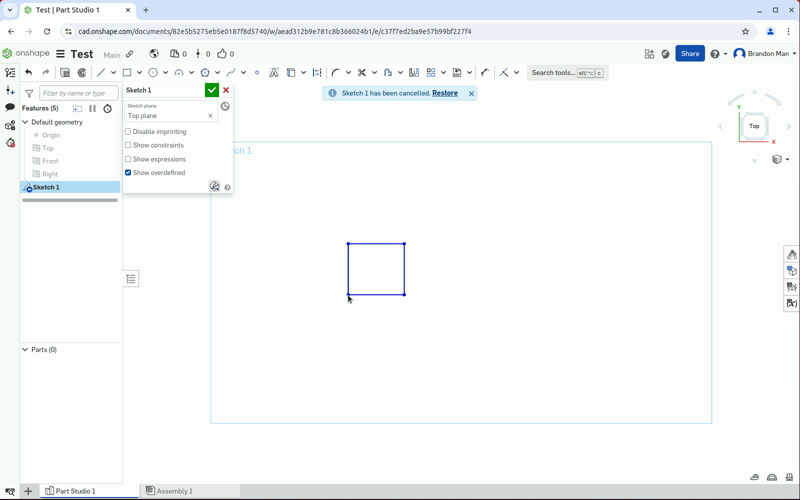
mouse_move(353, 287)
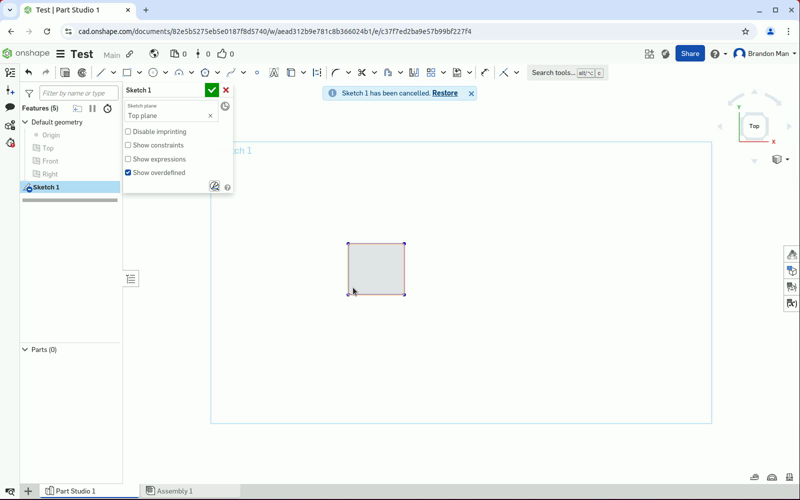
click(353, 287)
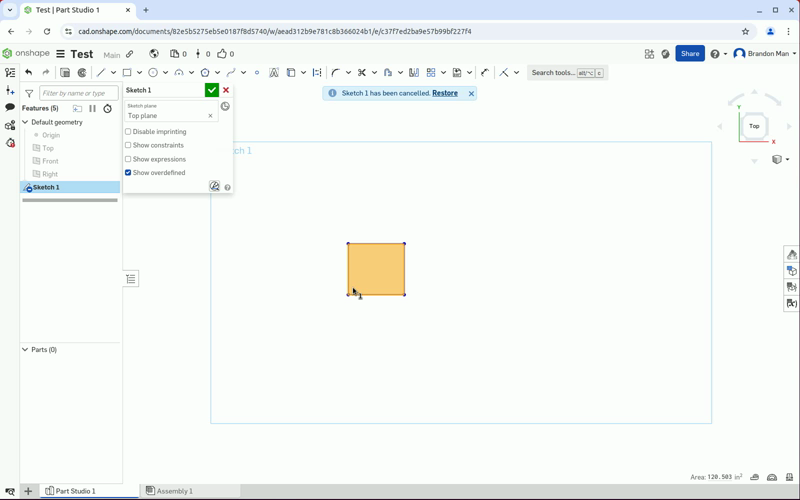
mouse_move(73, 352)
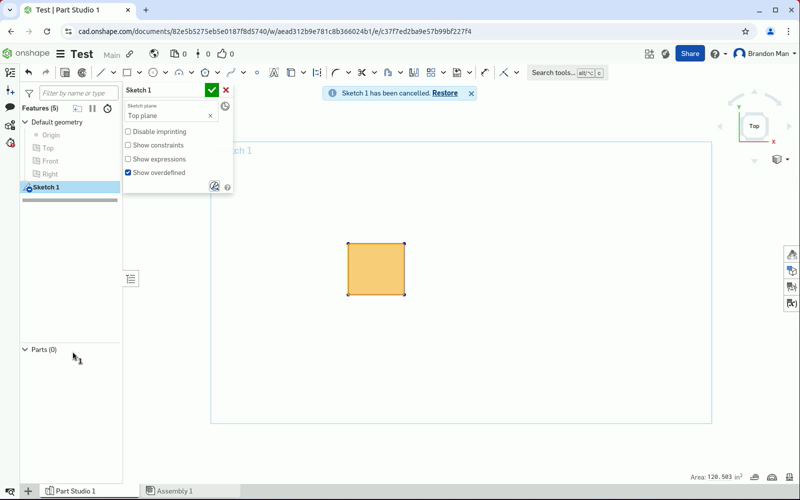
key(shift+y)
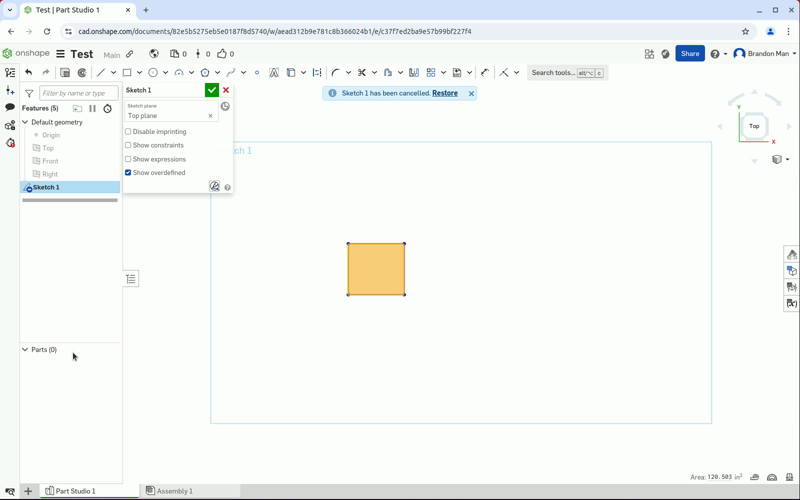
key(shift+e)
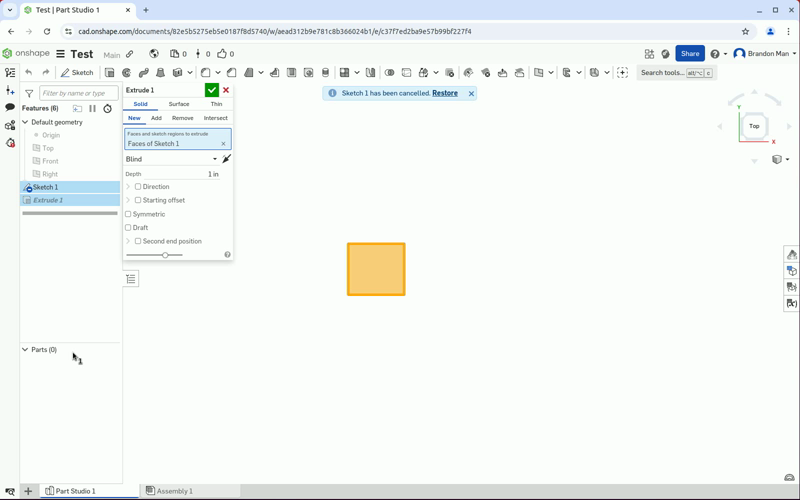
mouse_move(143, 106)
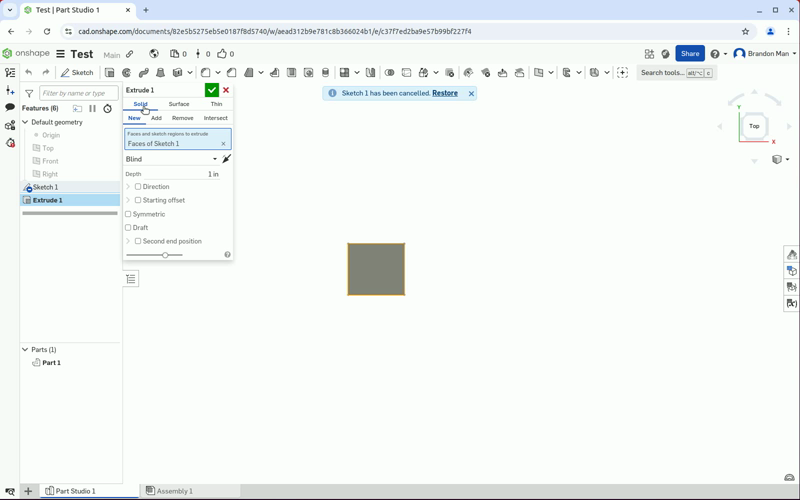
click(143, 106)
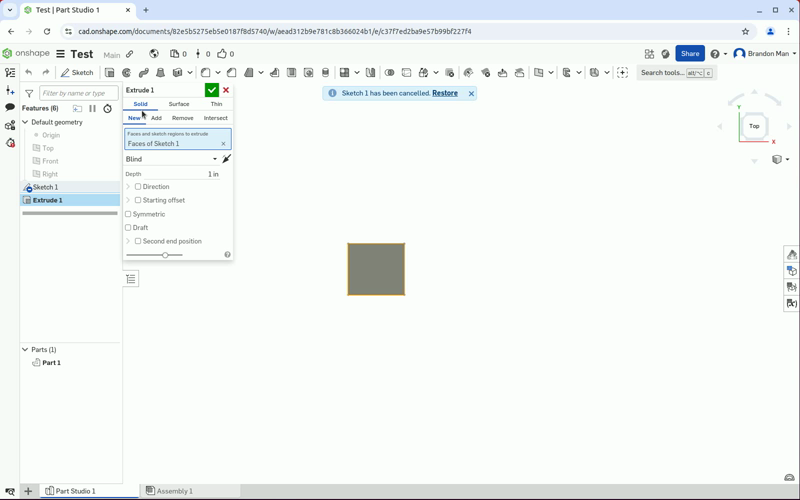
mouse_move(137, 120)
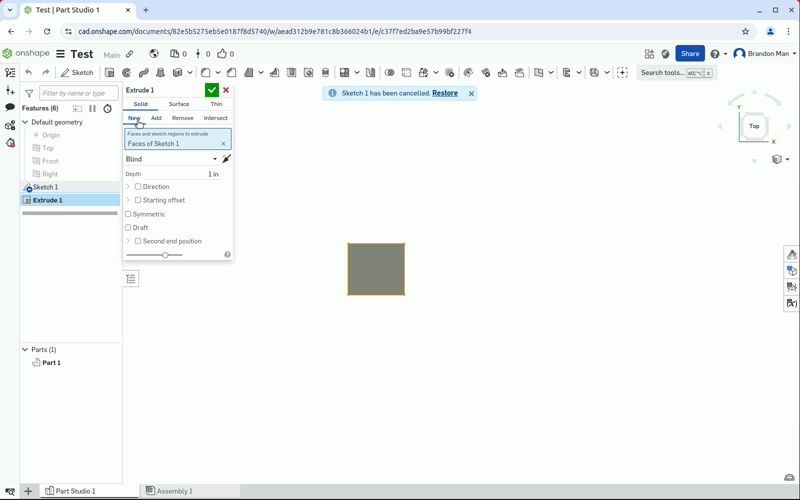
click(137, 120)
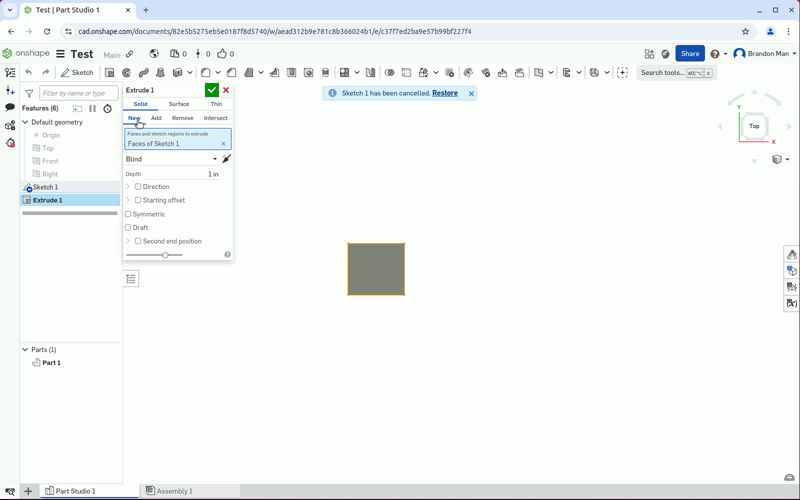
key(tab, 4)
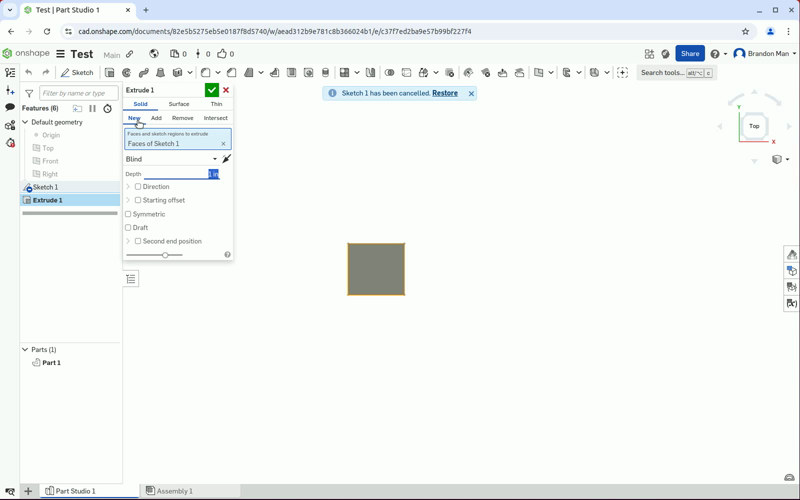
text(4.333)
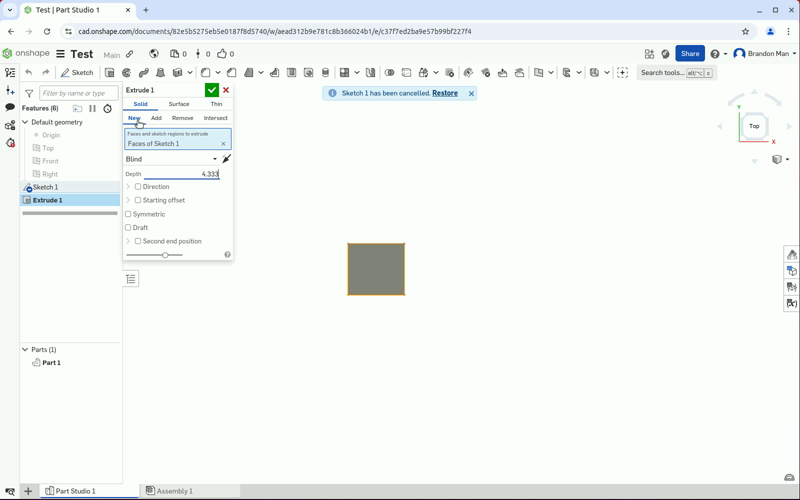
key(enter)
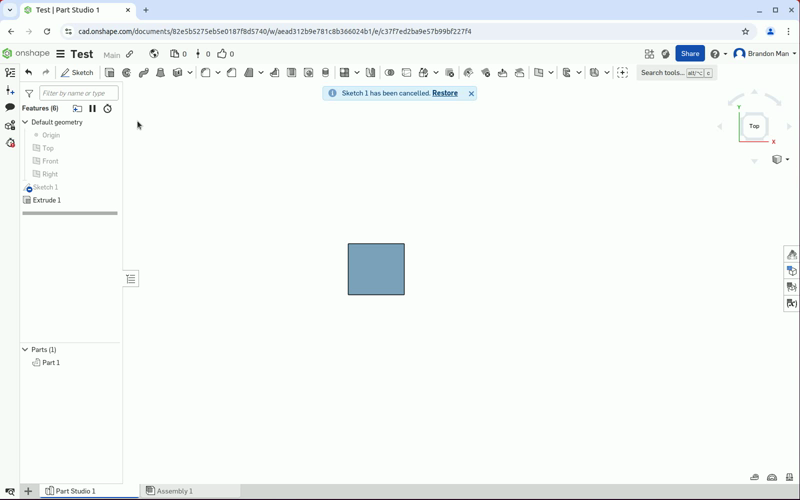
key(shift+h)
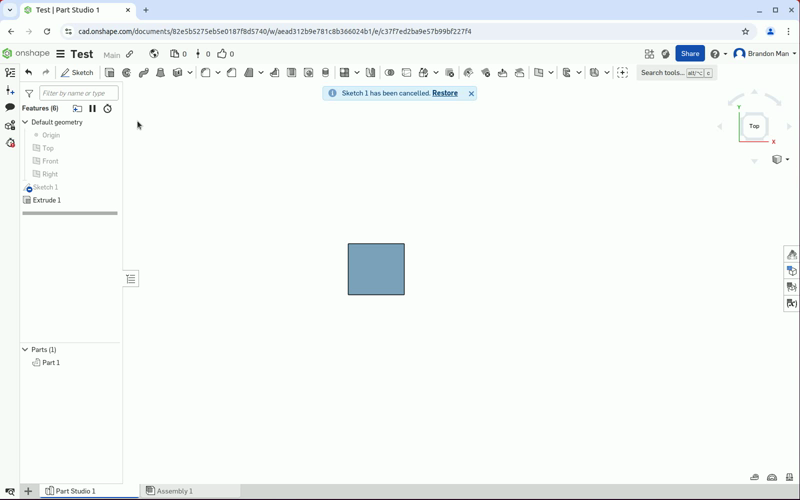
key(shift+h)
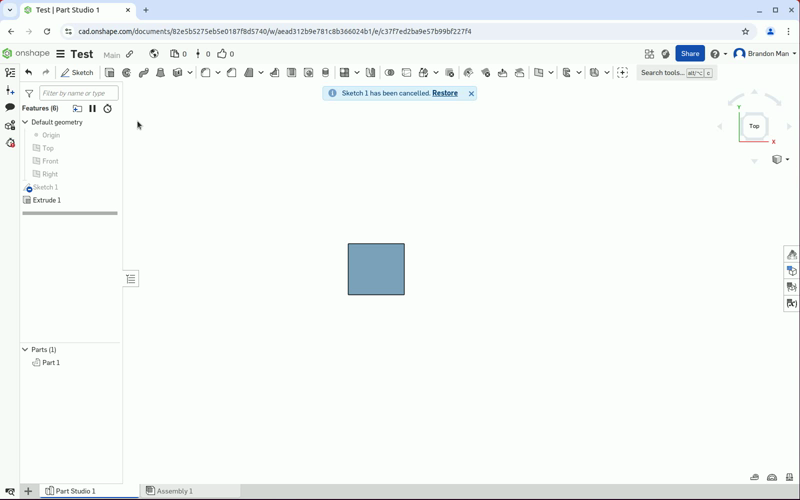
mouse_move(73, 189)
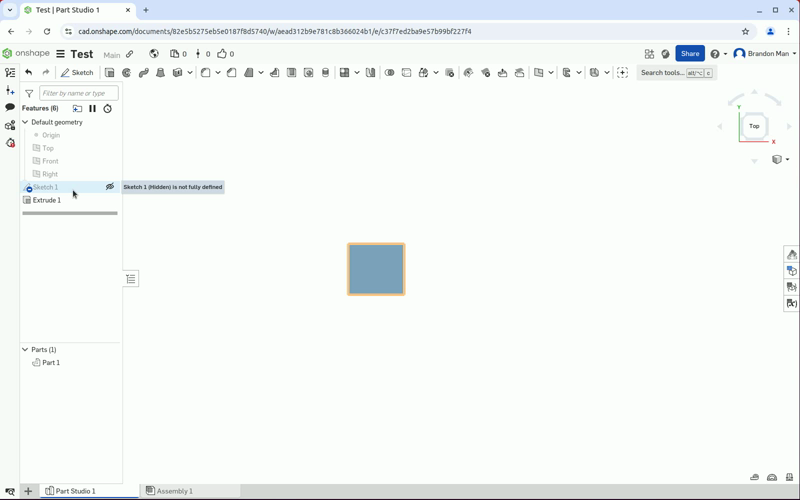
click(73, 189)
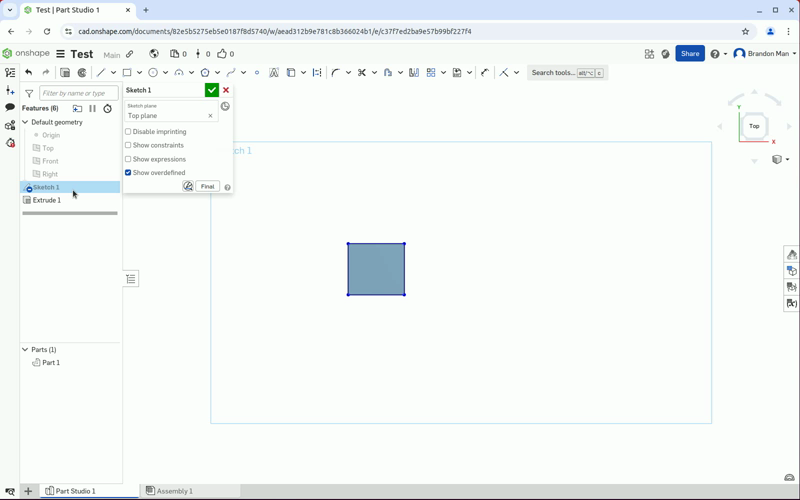
mouse_move(229, 92)
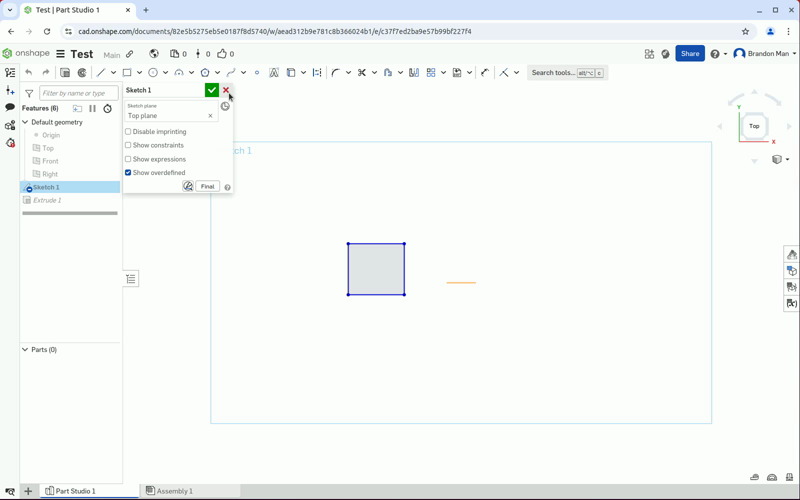
click(229, 92)
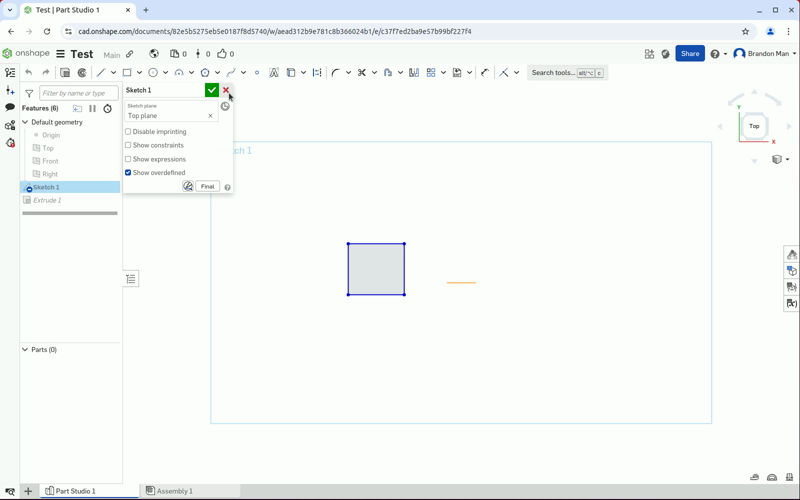
key(shift+s)
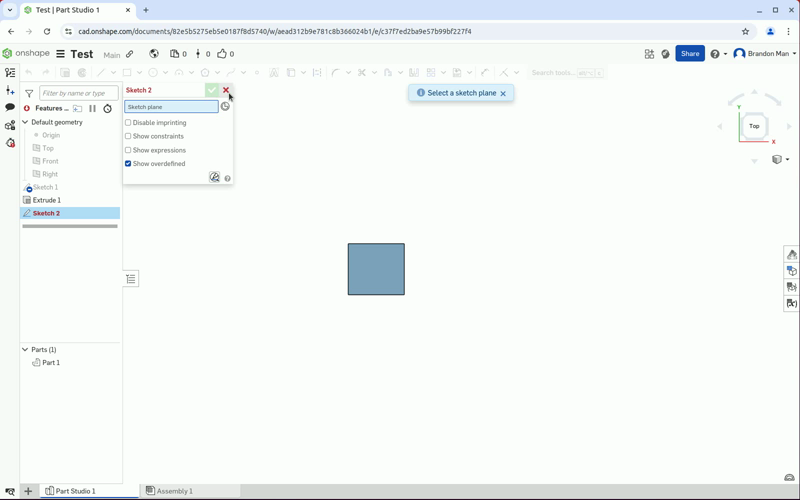
mouse_move(73, 150)
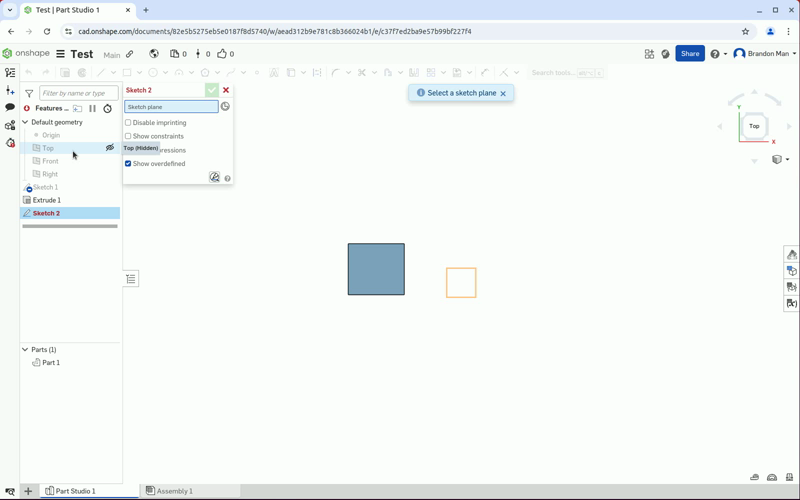
click(73, 150)
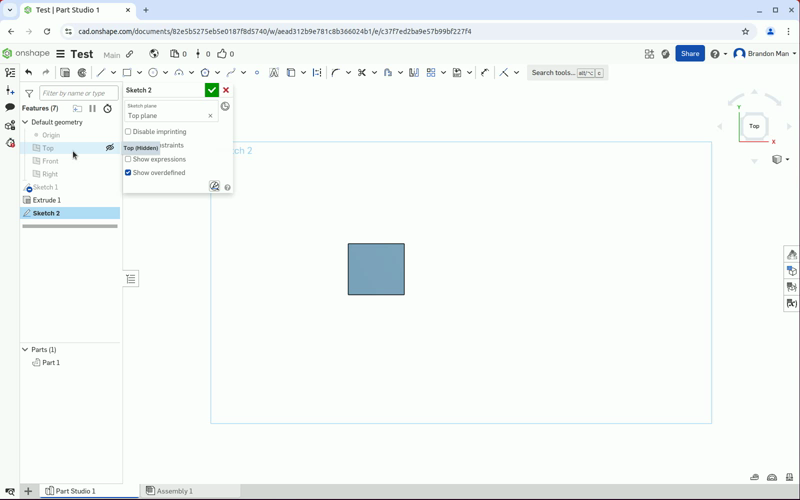
mouse_move(73, 352)
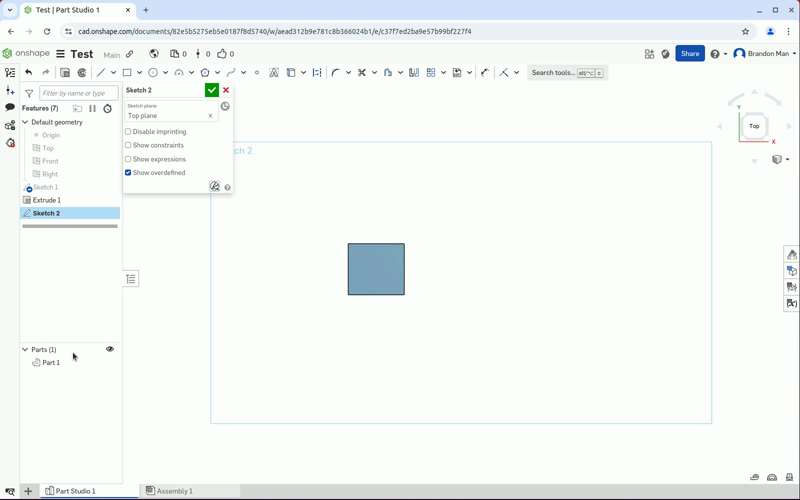
key(y)
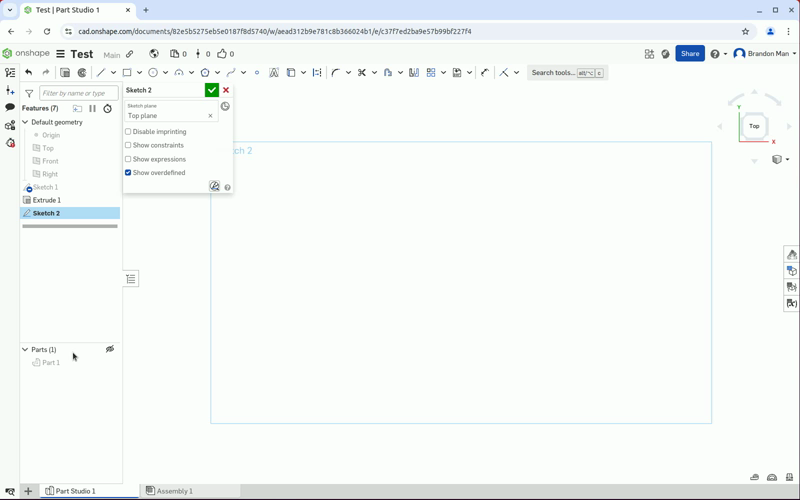
key(l)
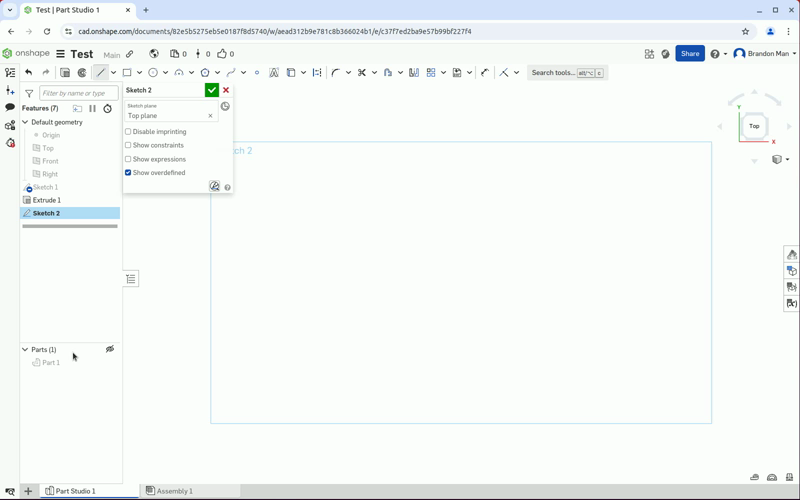
key_down(shift)
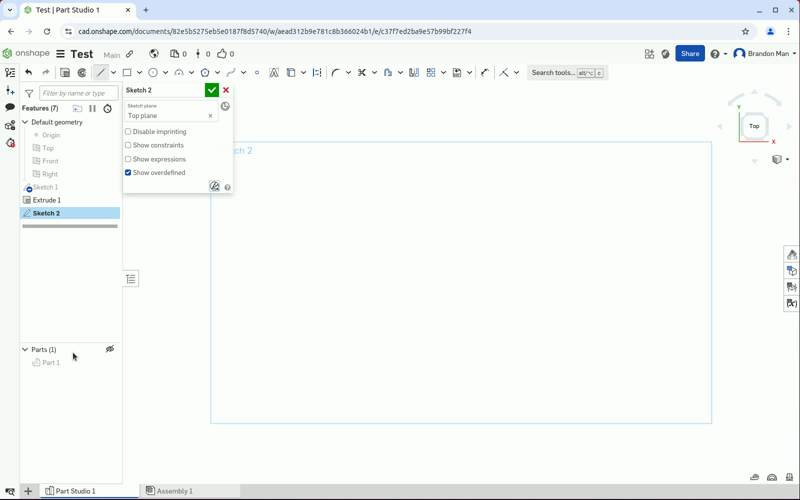
mouse_move(403, 294)
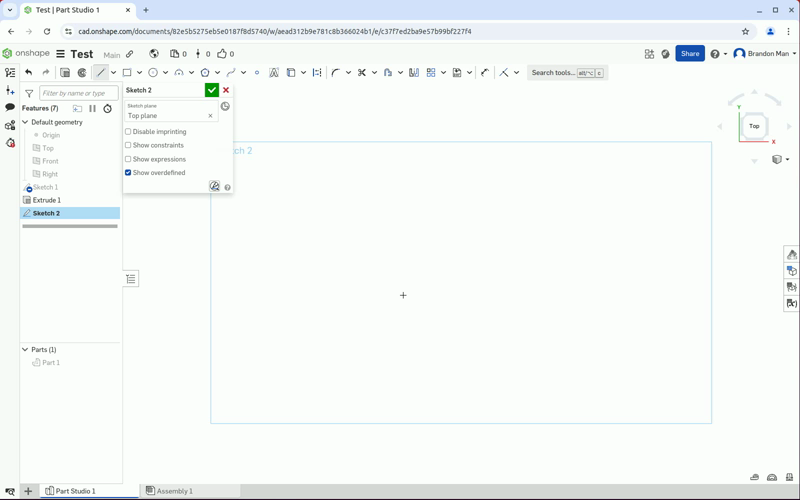
click(403, 294)
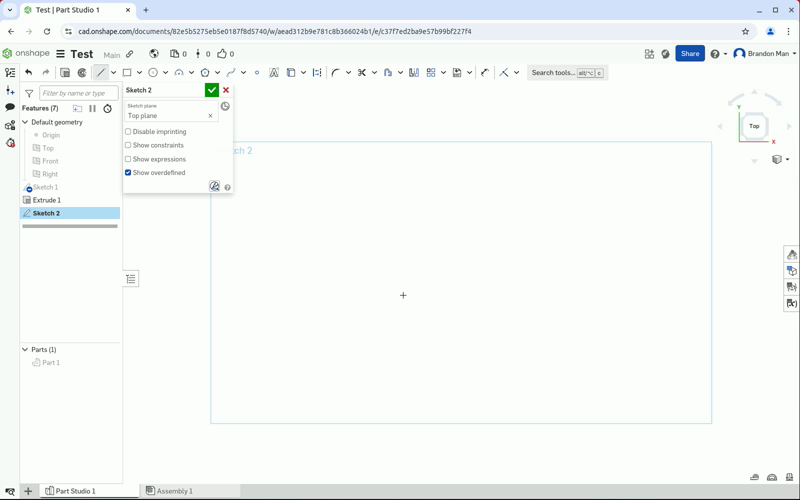
key_up(shift)
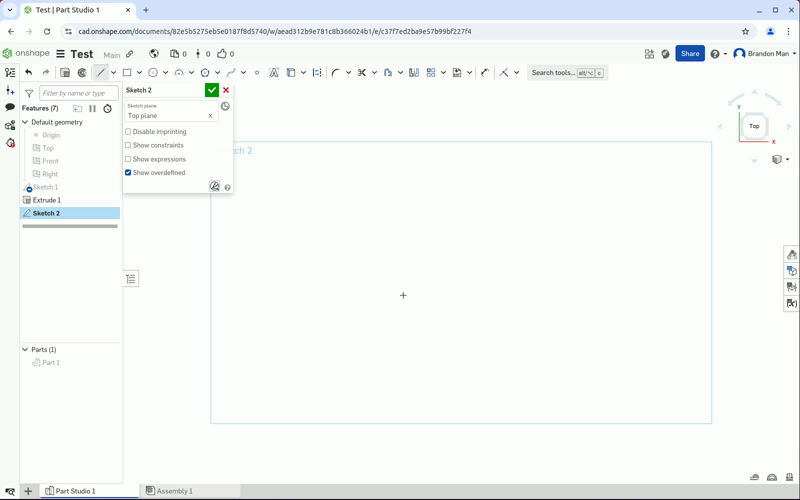
key_down(shift)
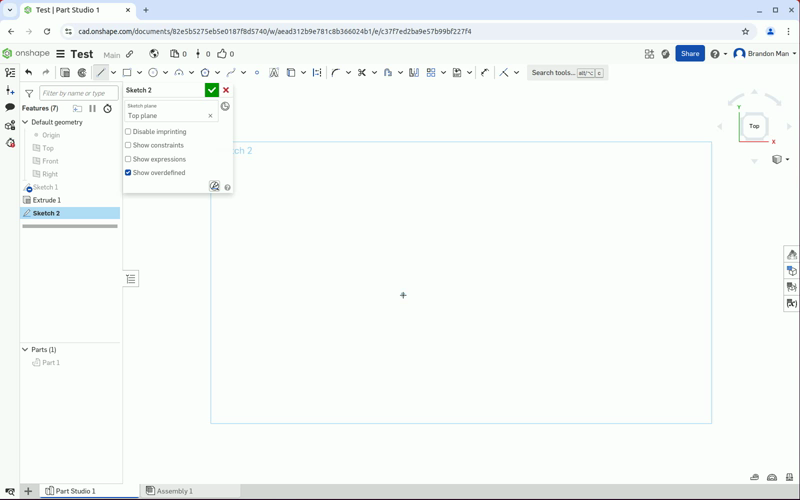
mouse_move(477, 294)
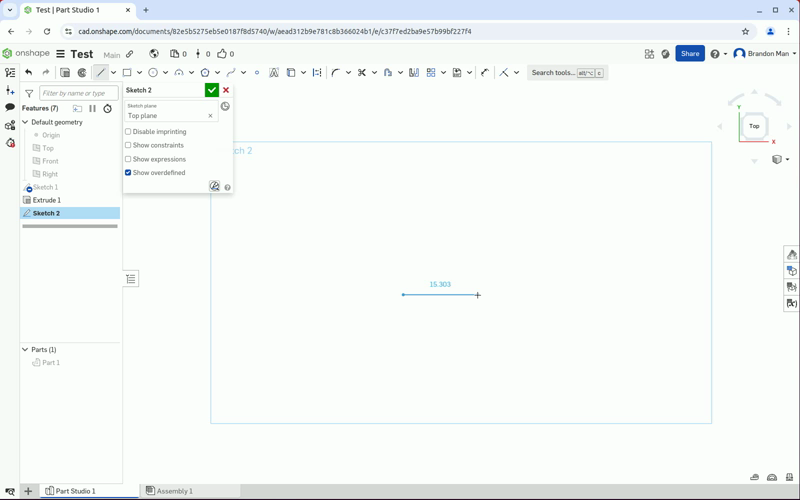
click(477, 294)
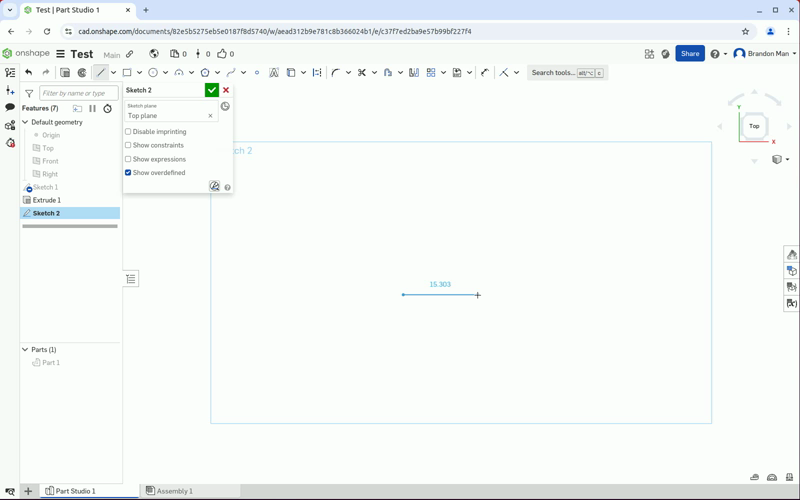
key_up(shift)
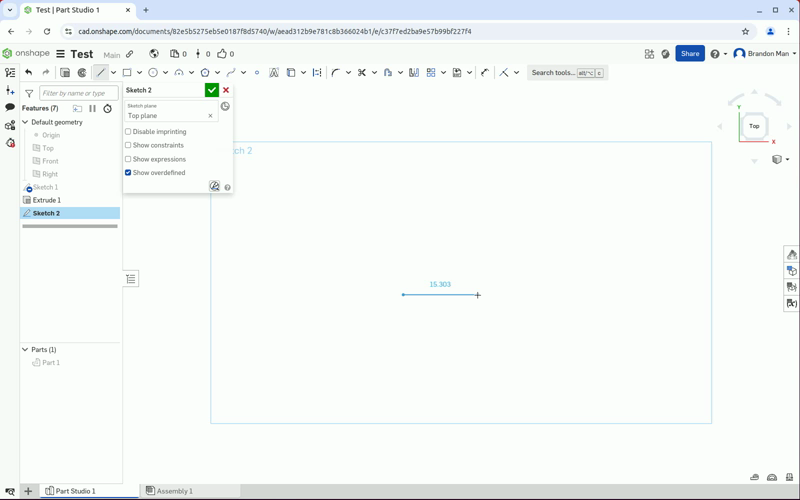
key_down(shift)
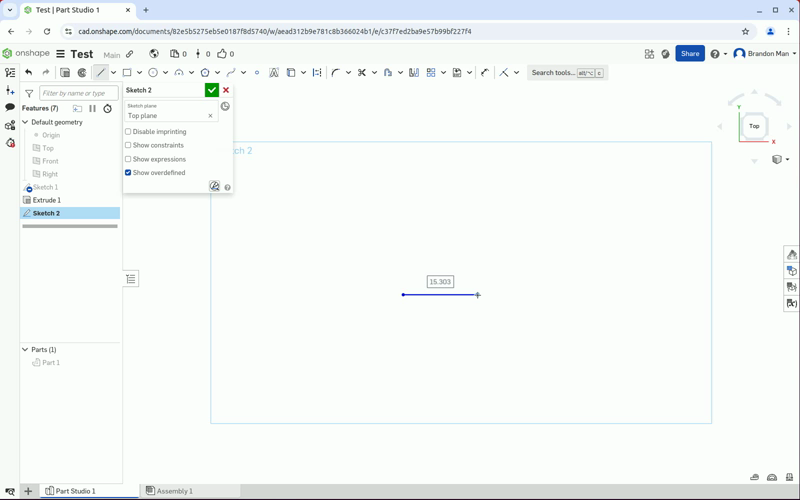
mouse_move(507, 294)
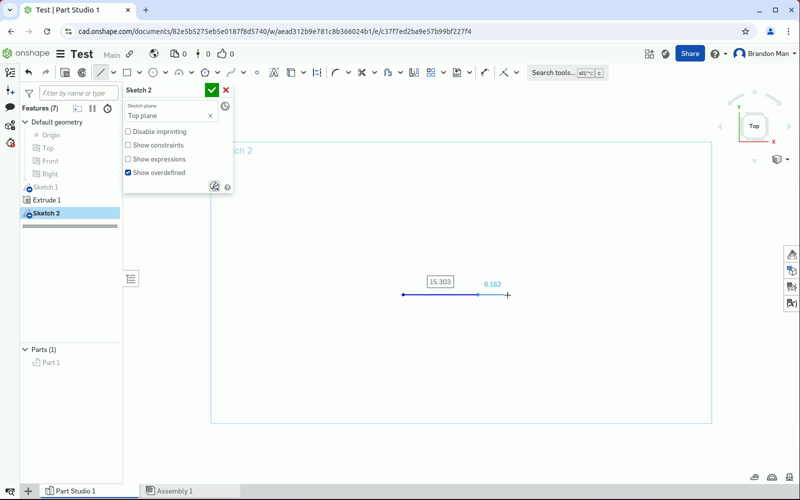
mouse_move(477, 243)
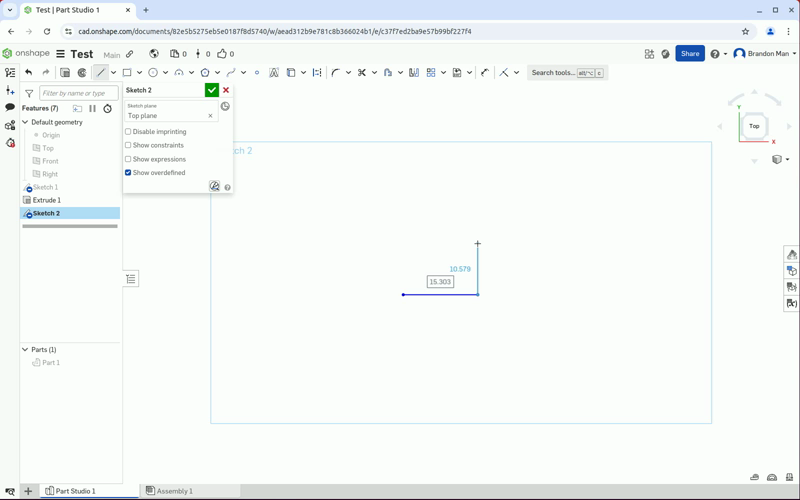
click(477, 243)
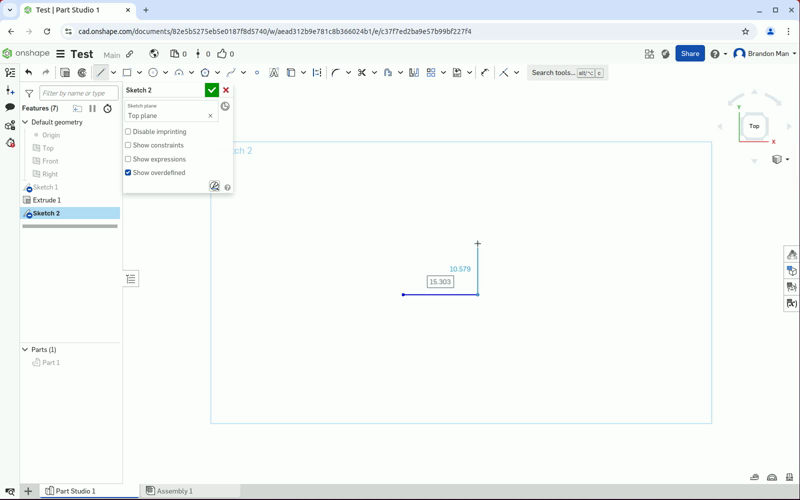
key_up(shift)
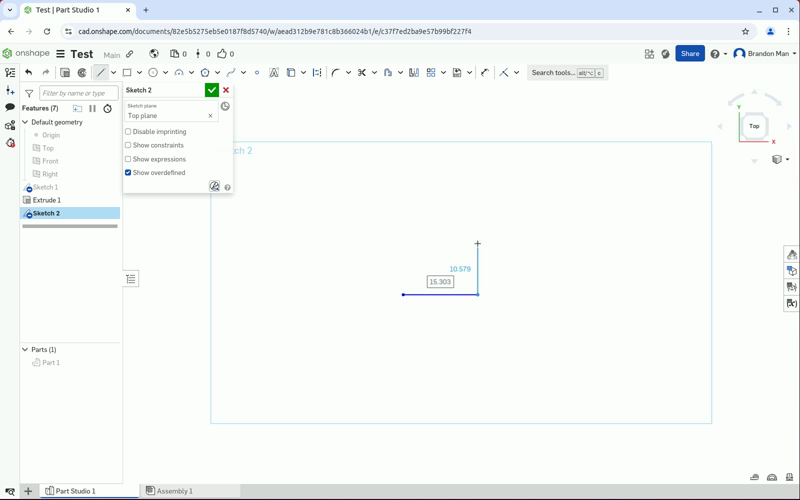
key_down(shift)
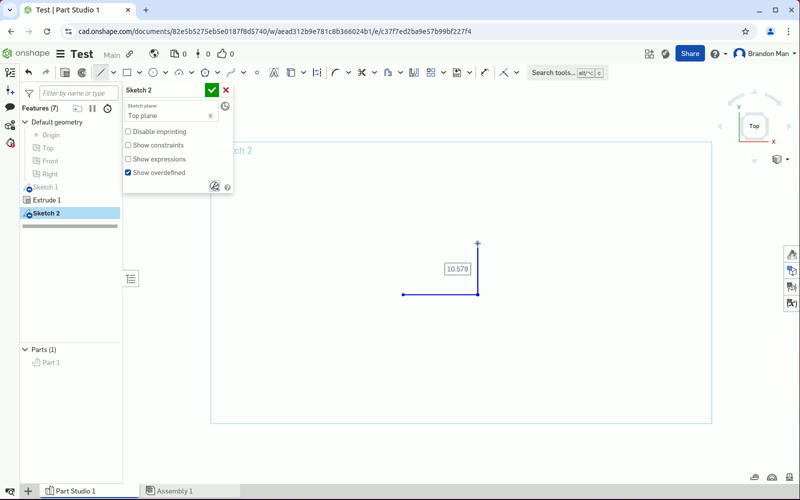
mouse_move(403, 243)
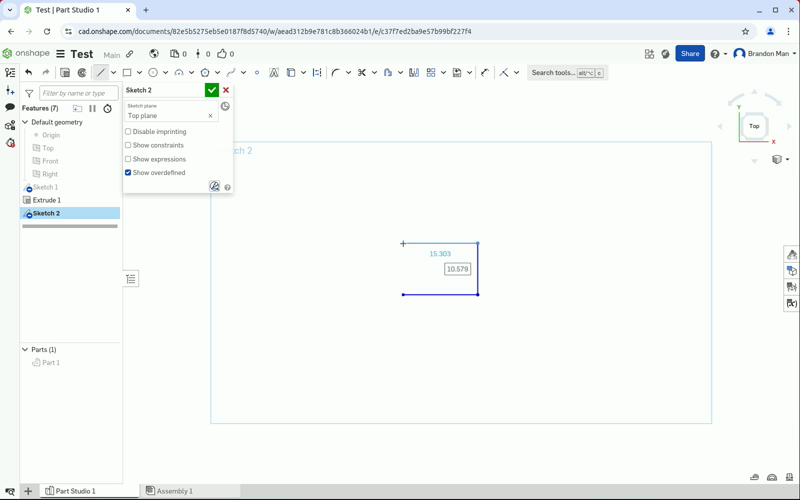
click(403, 243)
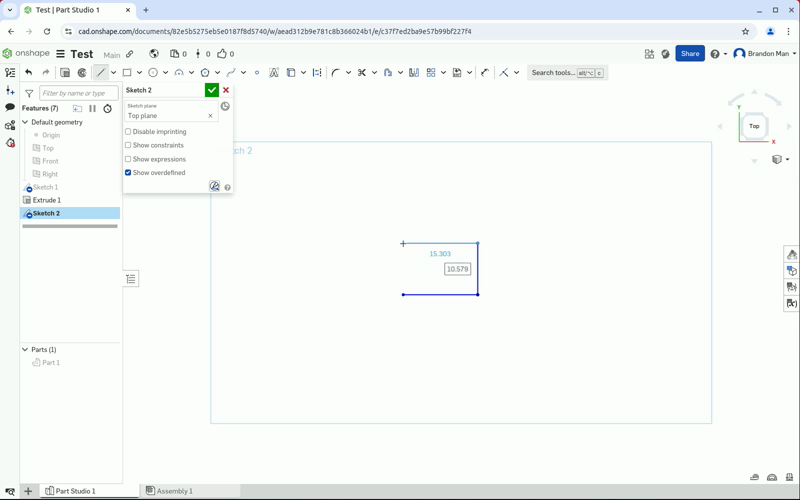
key_up(shift)
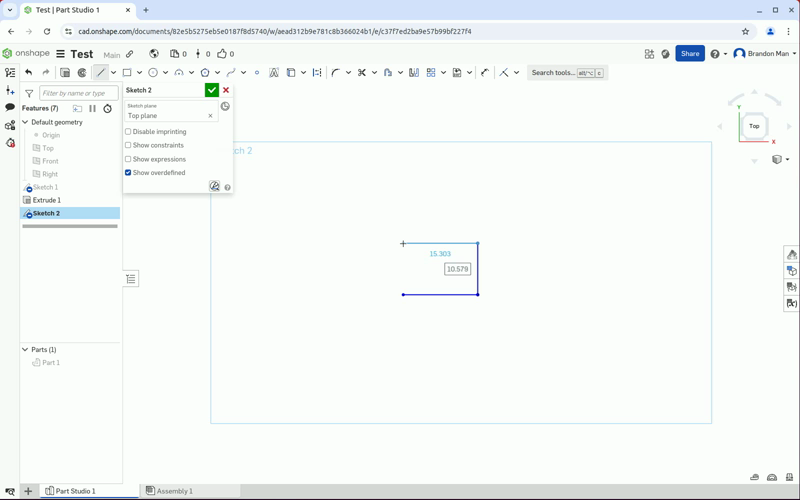
mouse_move(433, 243)
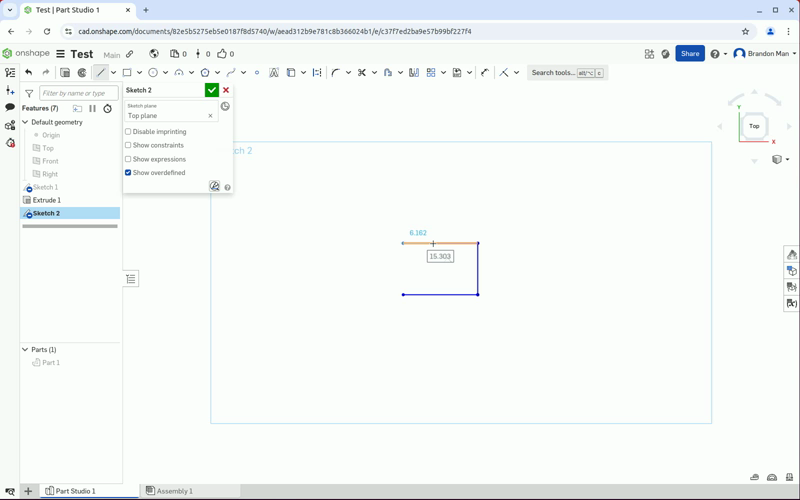
key_down(shift)
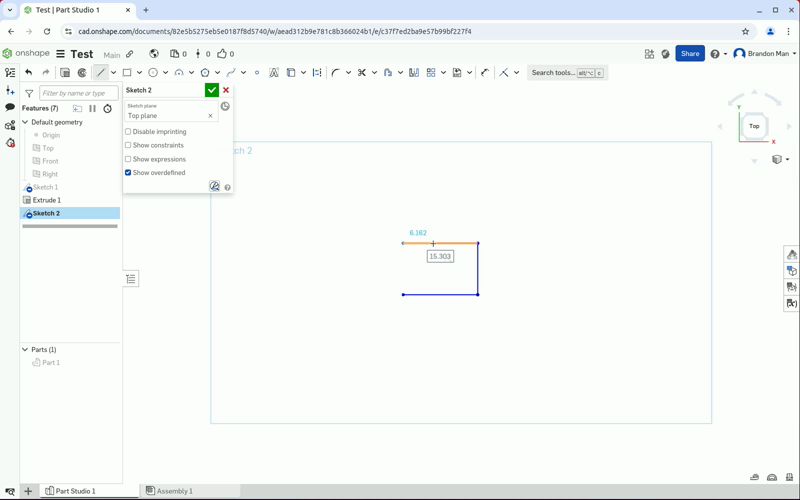
mouse_move(403, 294)
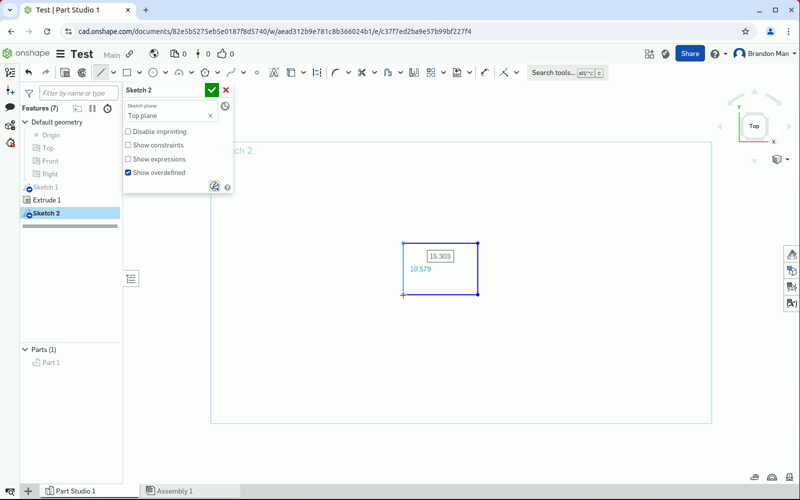
key_up(shift)
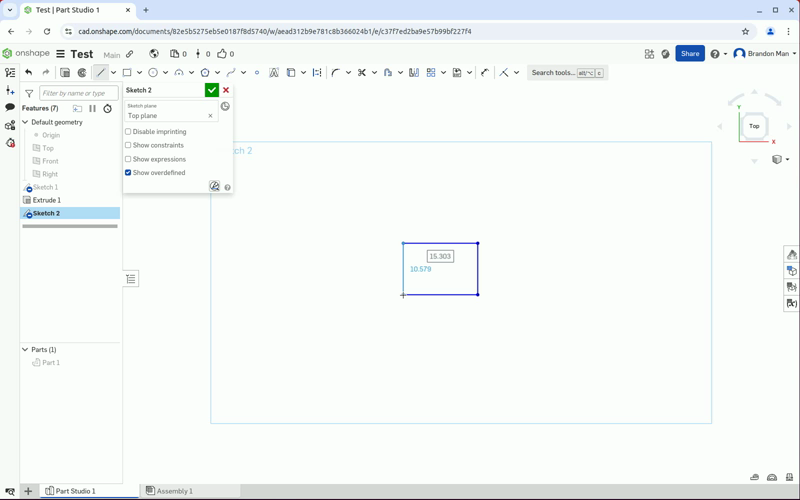
click(403, 294)
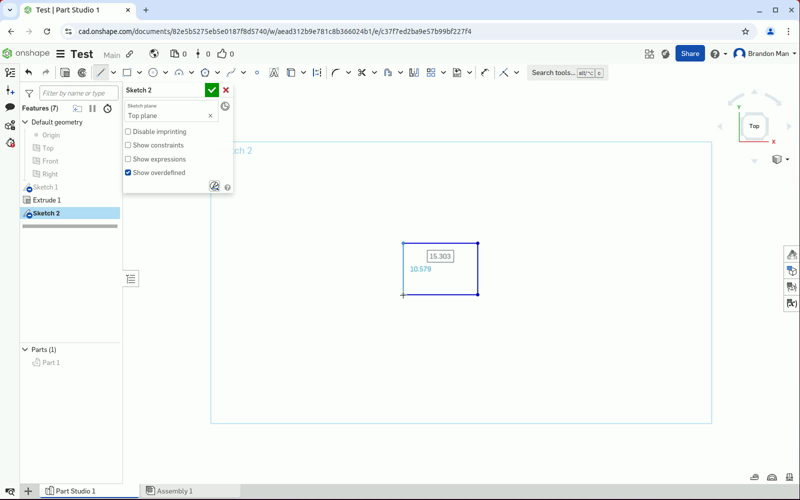
key(esc)
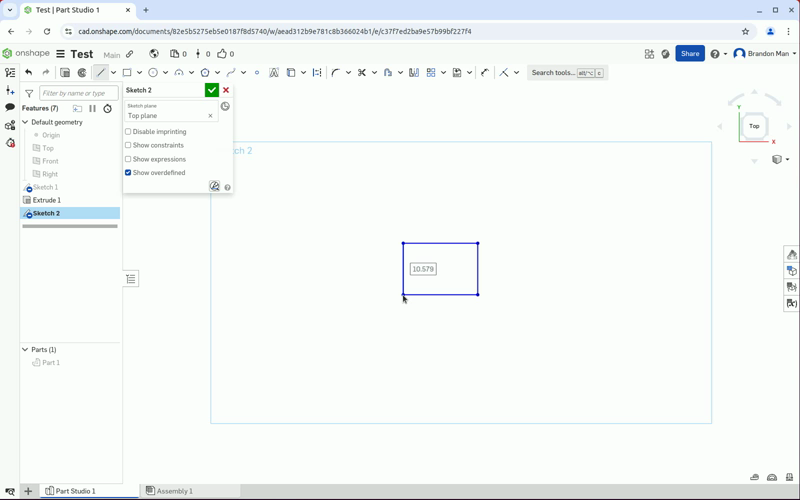
mouse_move(411, 270)
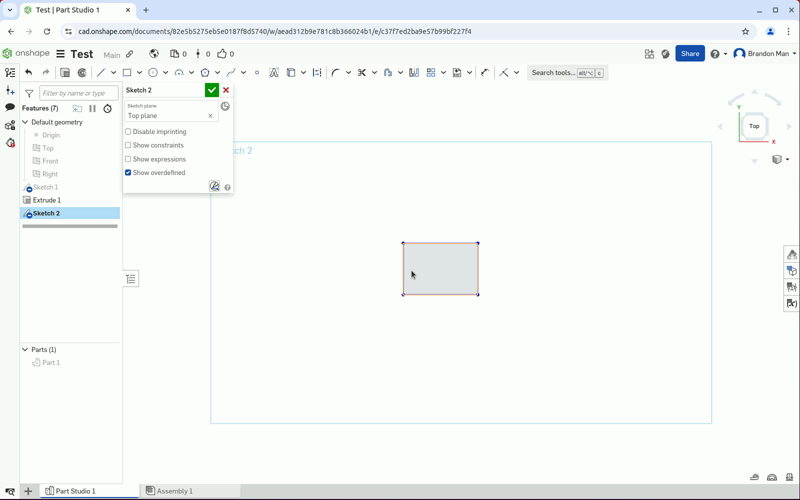
click(411, 270)
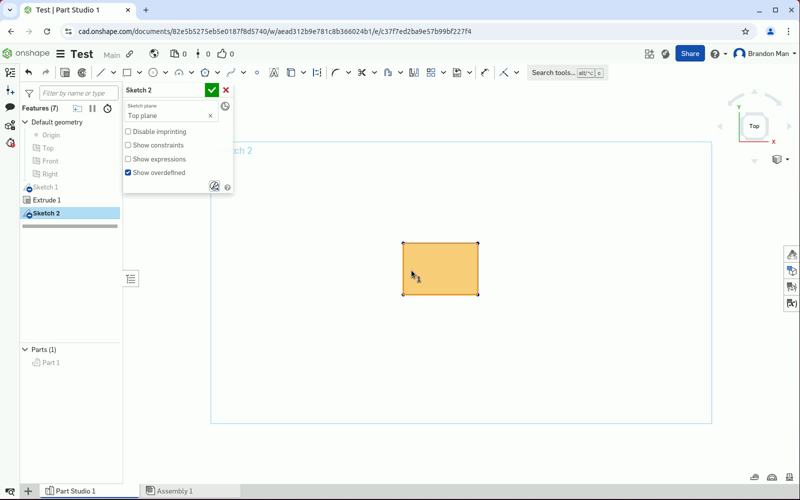
mouse_move(73, 352)
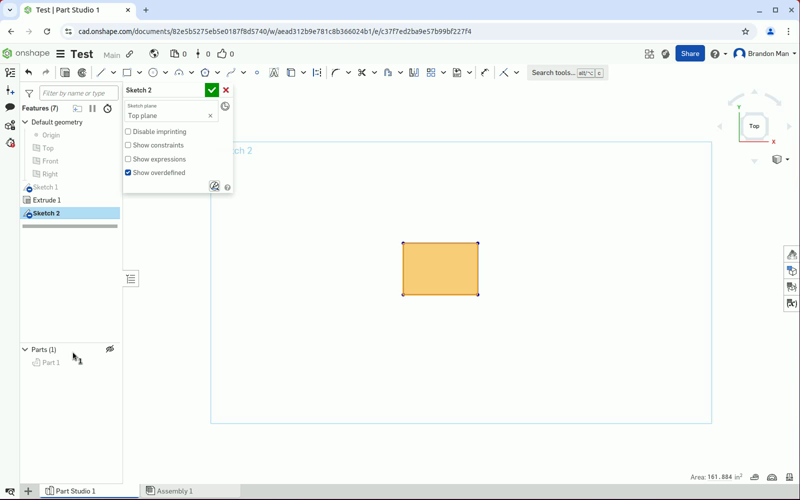
key(shift+y)
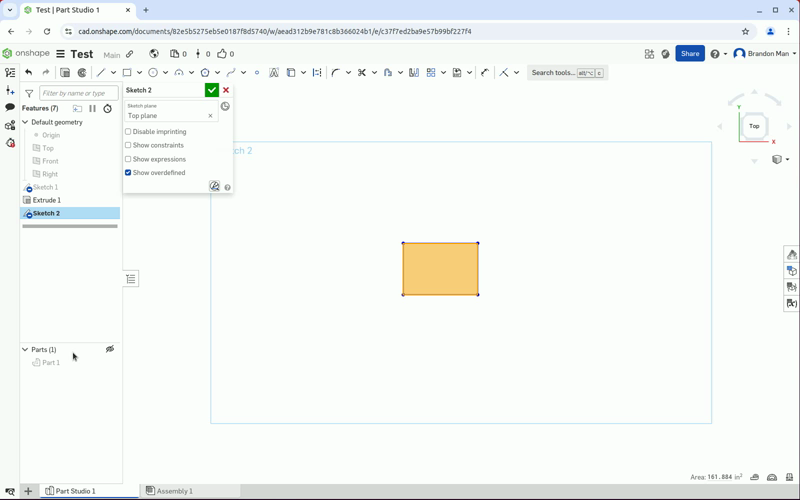
key(shift+e)
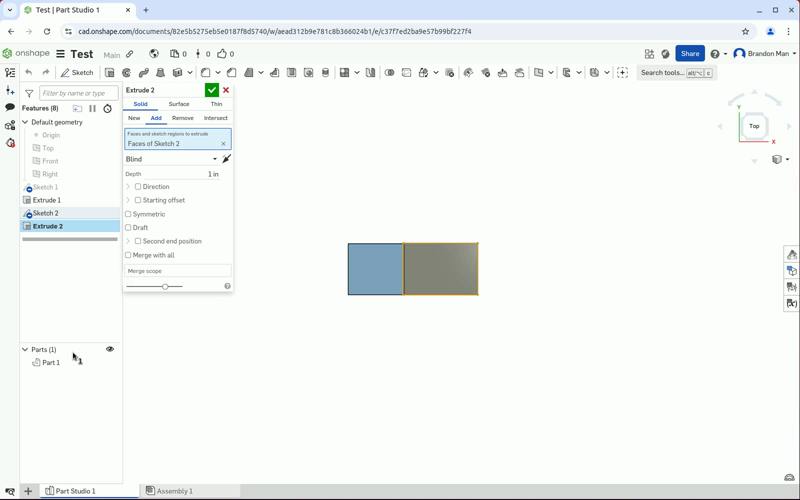
mouse_move(143, 106)
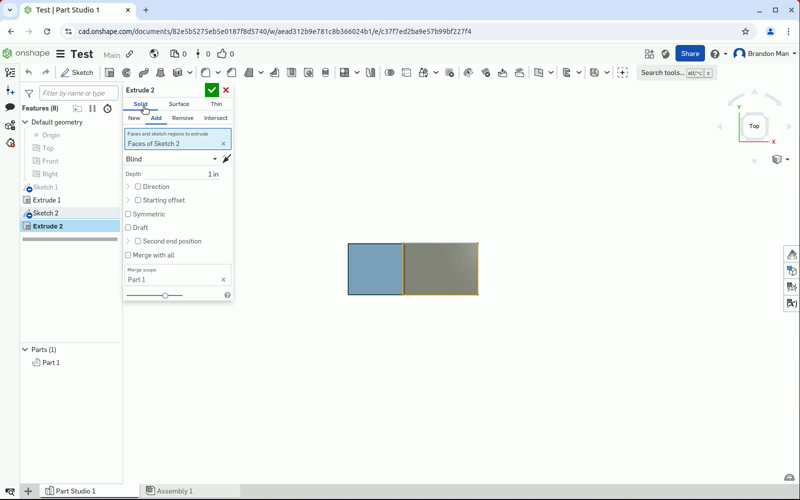
click(143, 106)
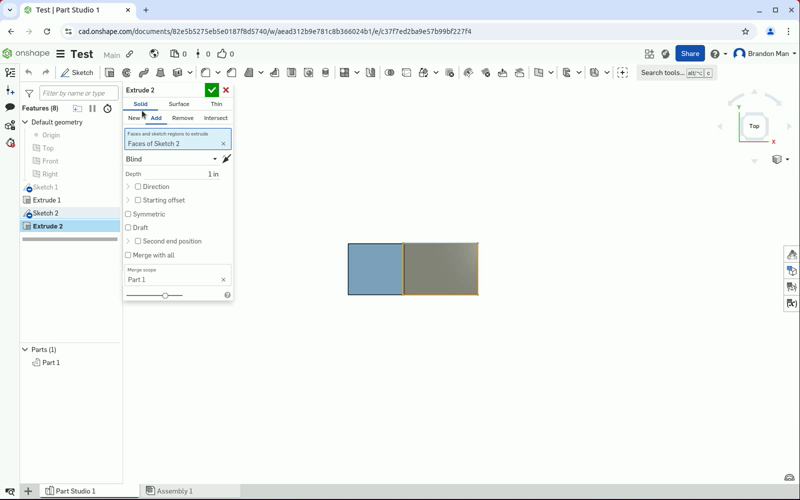
mouse_move(137, 120)
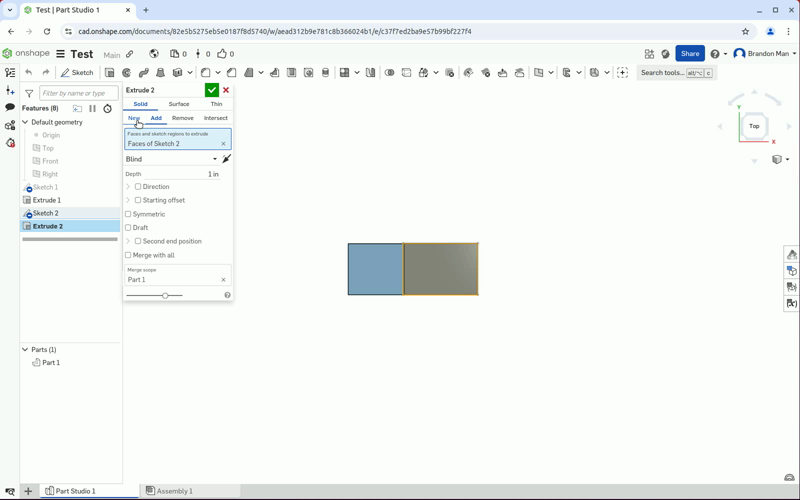
click(137, 120)
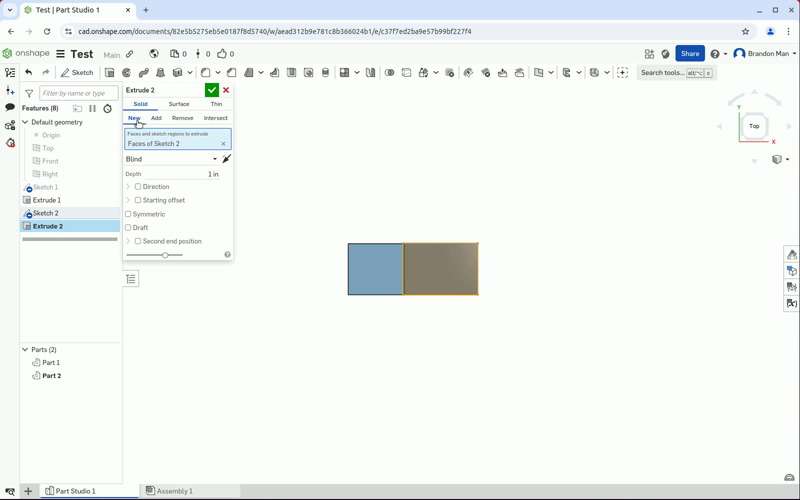
key(tab, 4)
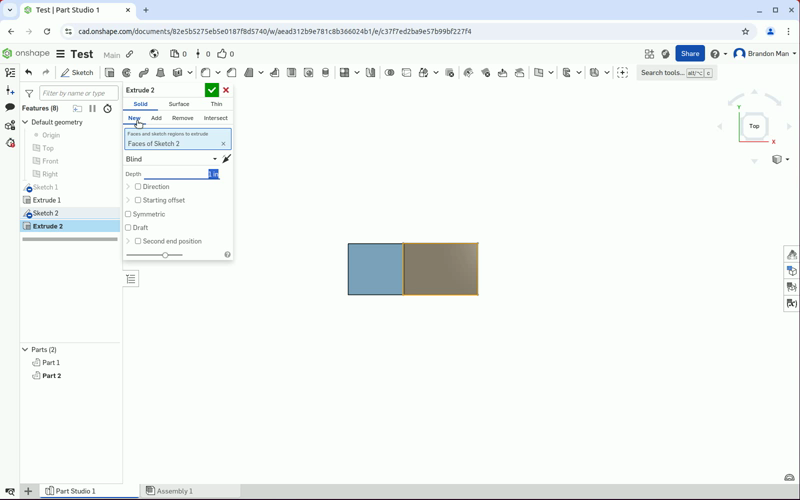
text(4.333)
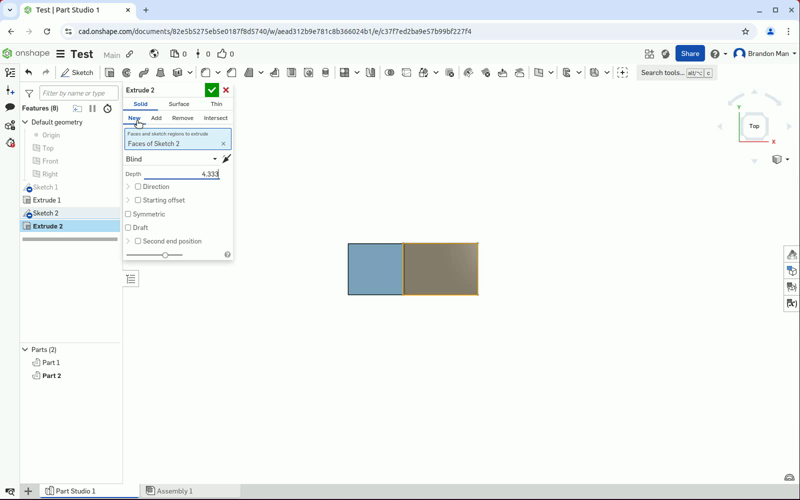
key(enter)
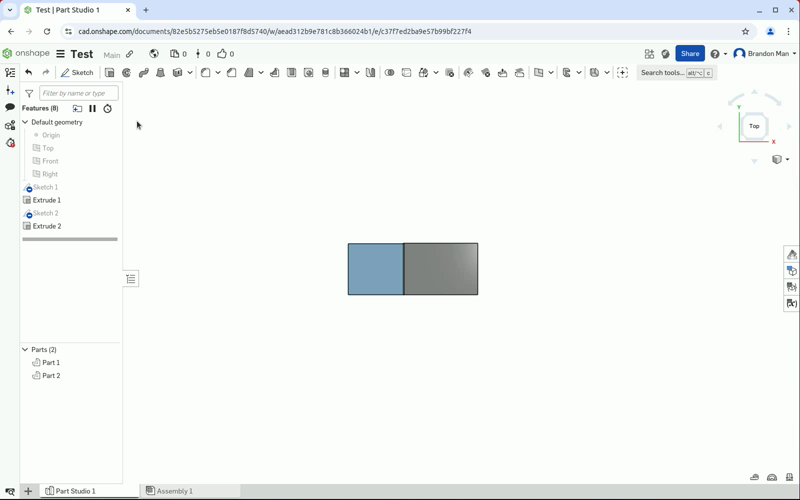
key(shift+h)
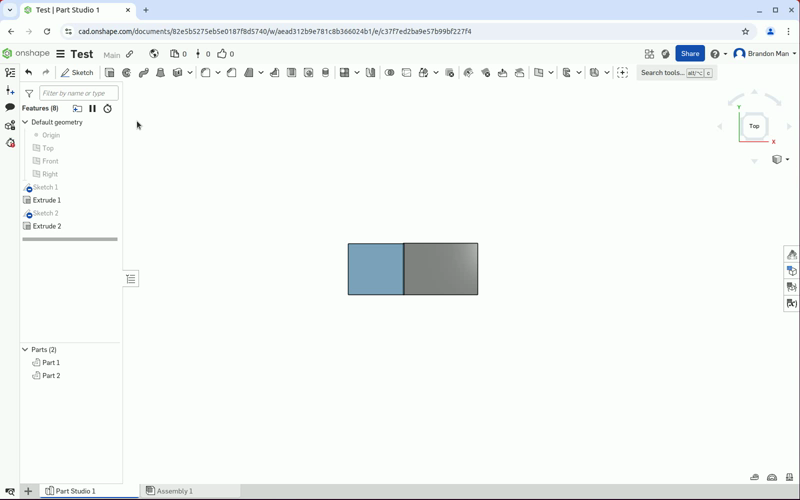
key(shift+h)
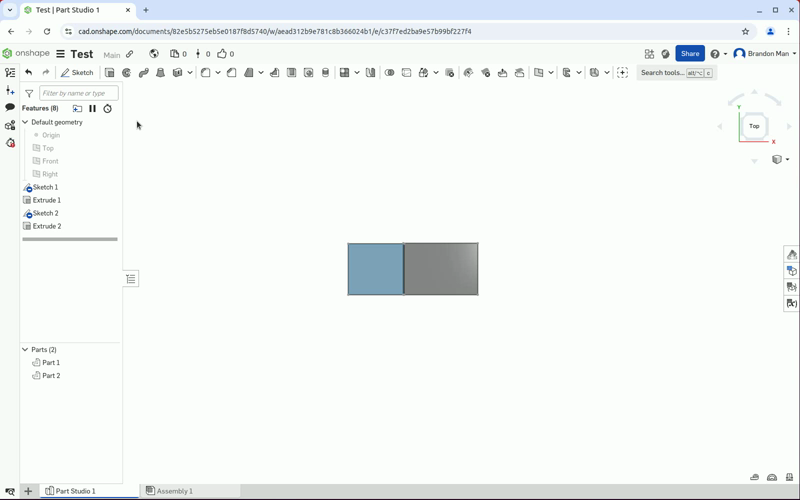
key(shift+7)
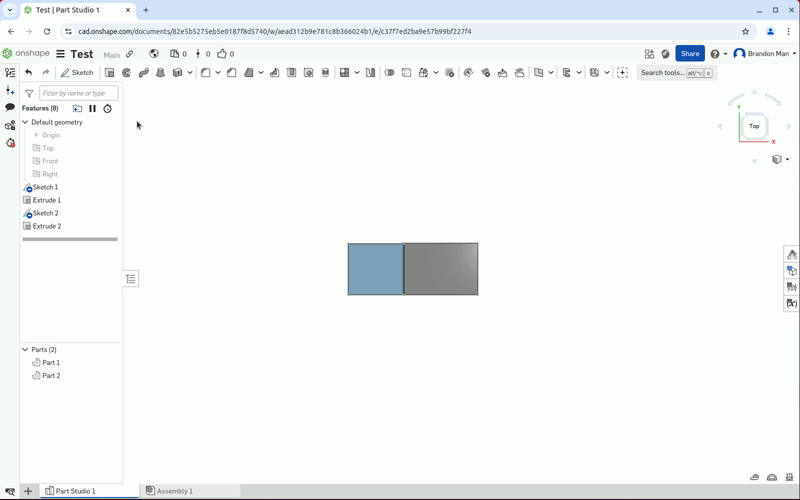
key(up, 3)
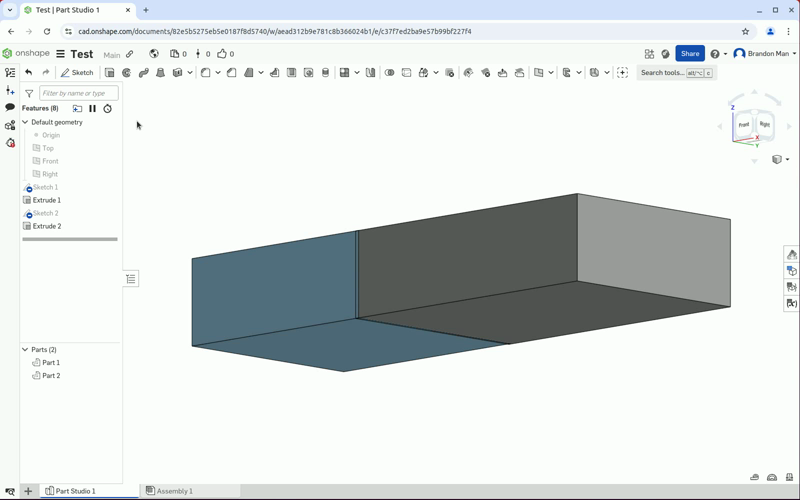
key(left, 3)
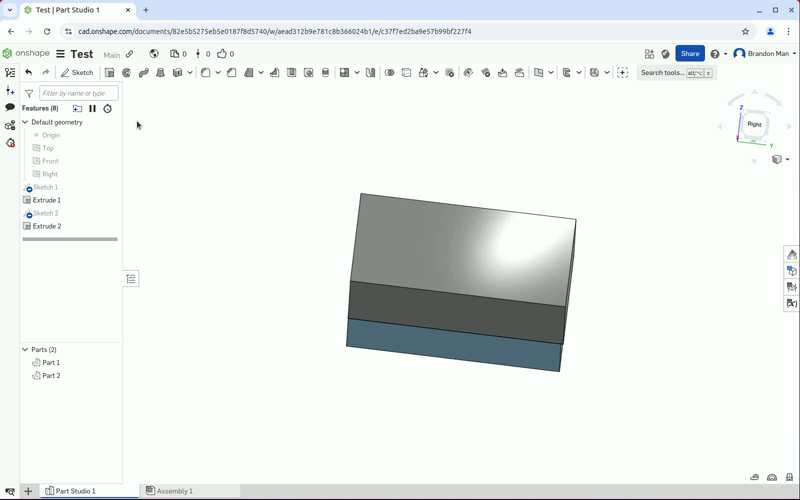
key(right, 3)
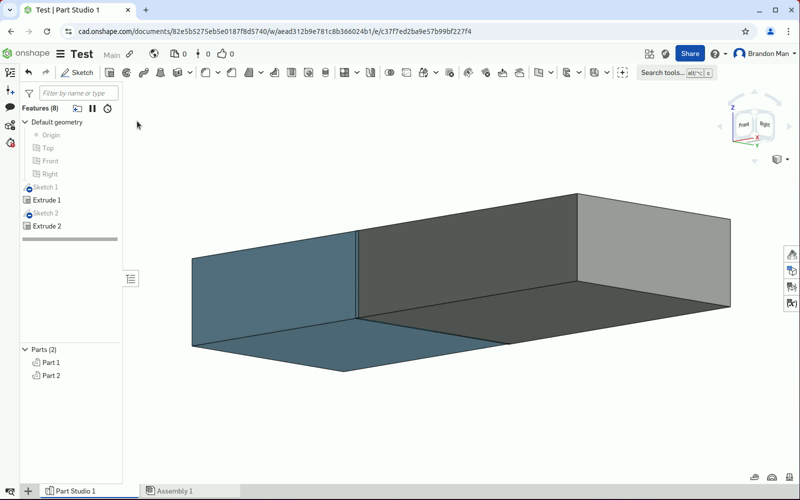
key(down, 3)
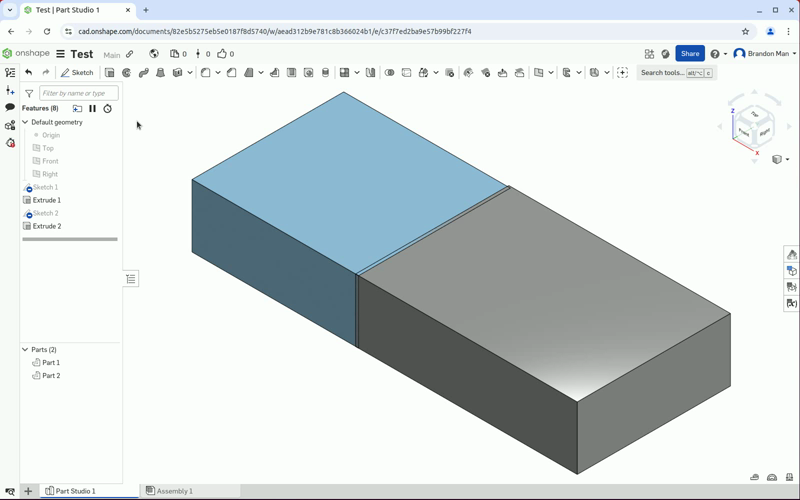
mouse_move(73, 189)
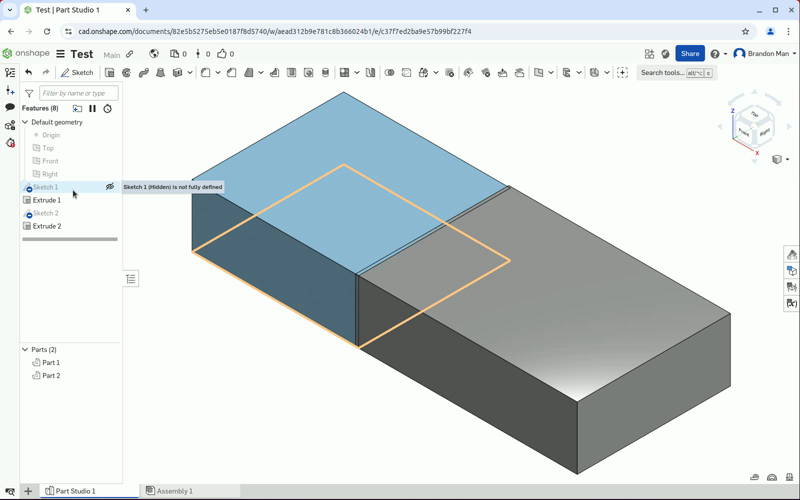
click(73, 189)